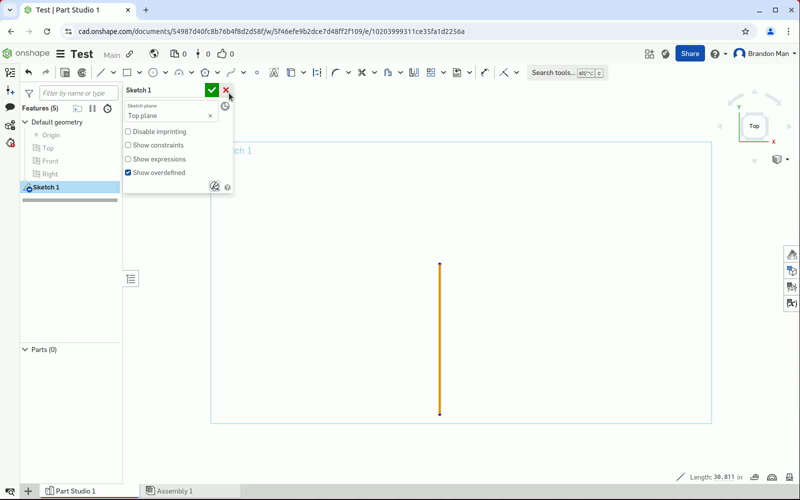
key(shift+h)
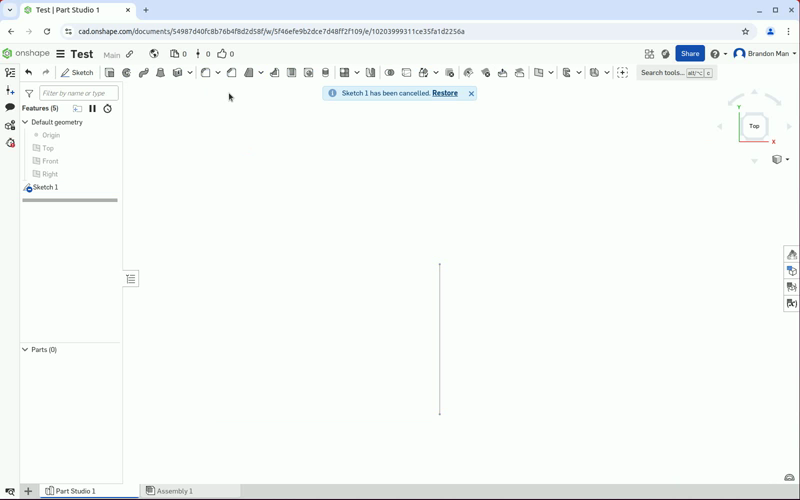
key(shift+s)
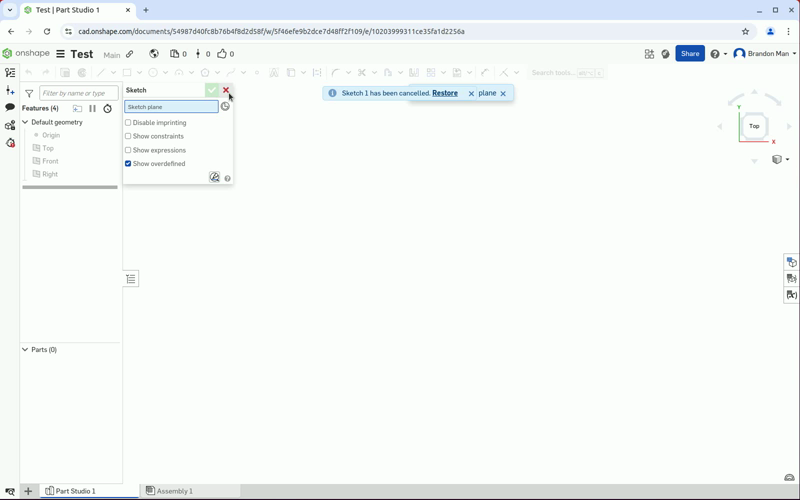
mouse_move(73, 150)
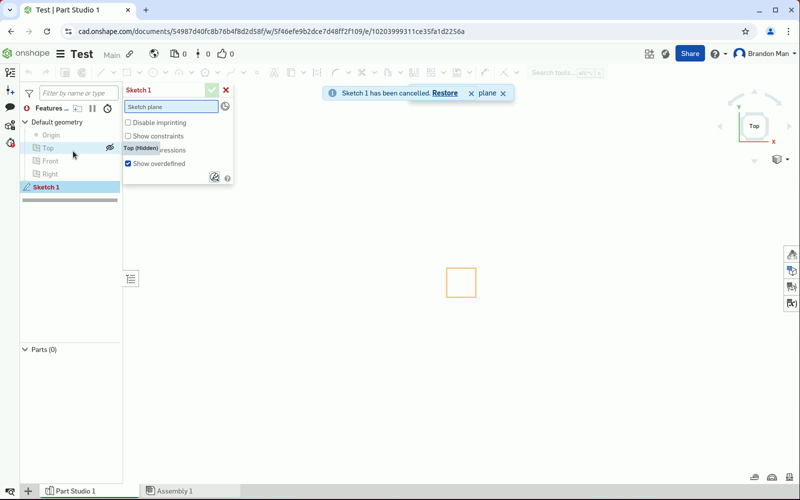
click(73, 150)
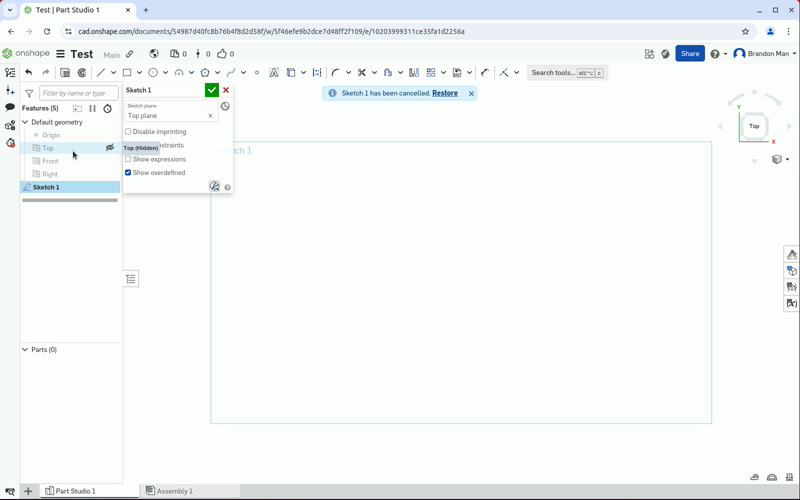
mouse_move(73, 352)
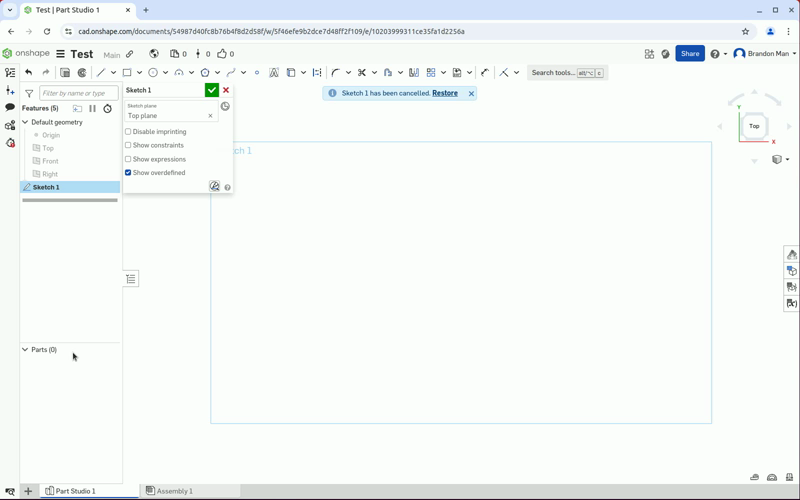
key(y)
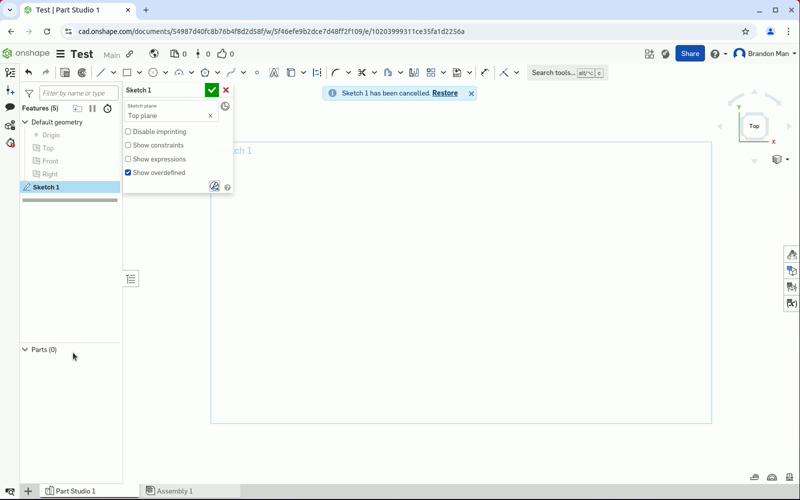
key(c)
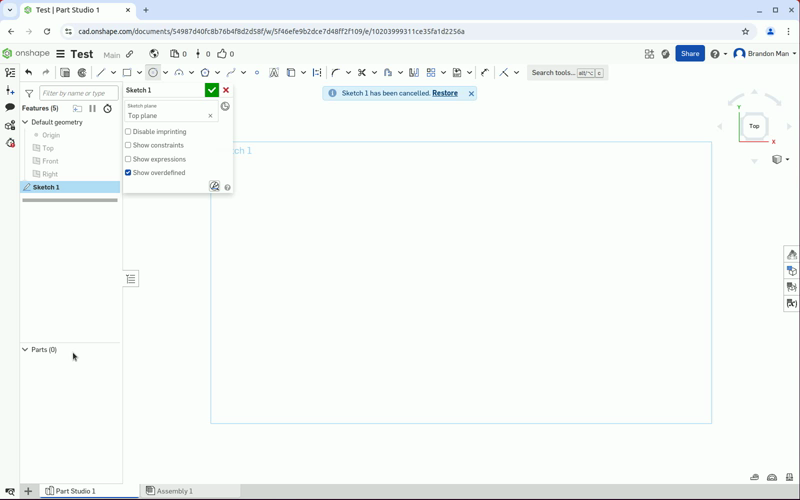
key_down(shift)
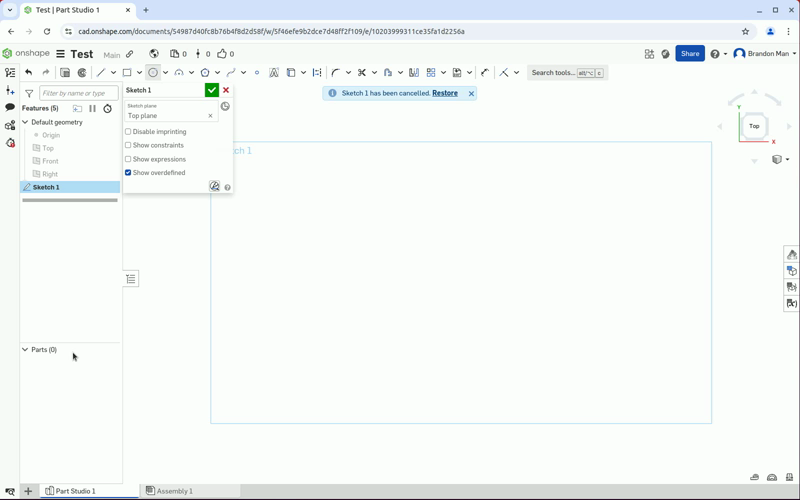
mouse_move(461, 282)
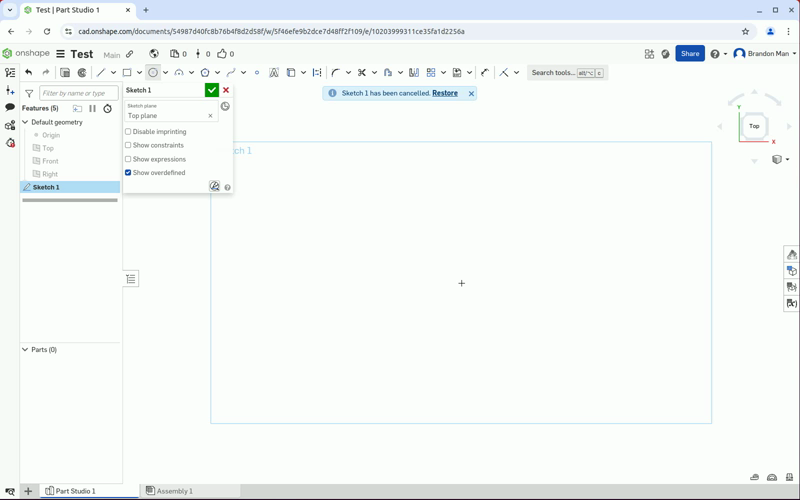
click(461, 282)
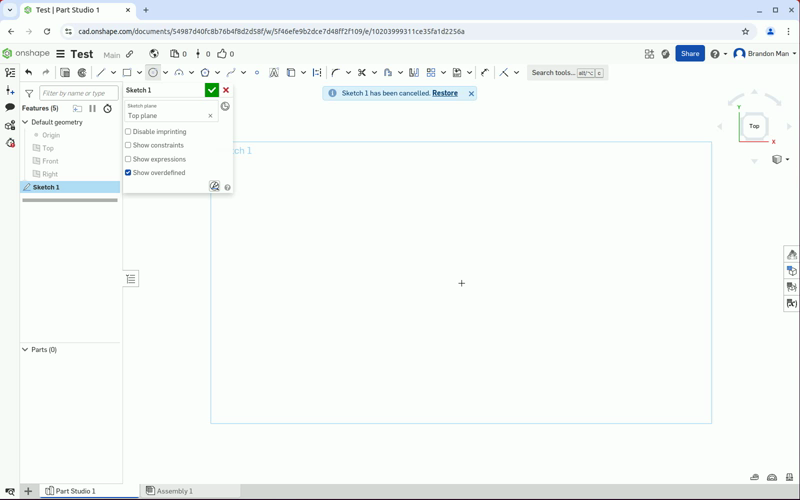
key_up(shift)
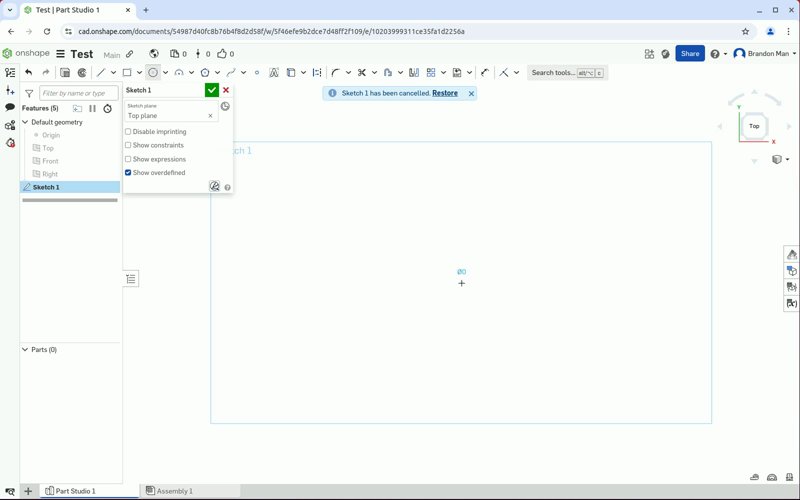
mouse_move(484, 282)
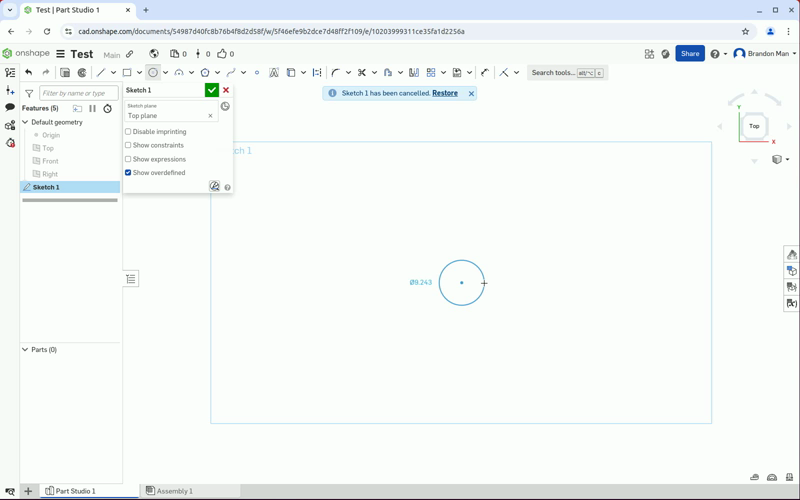
click(484, 282)
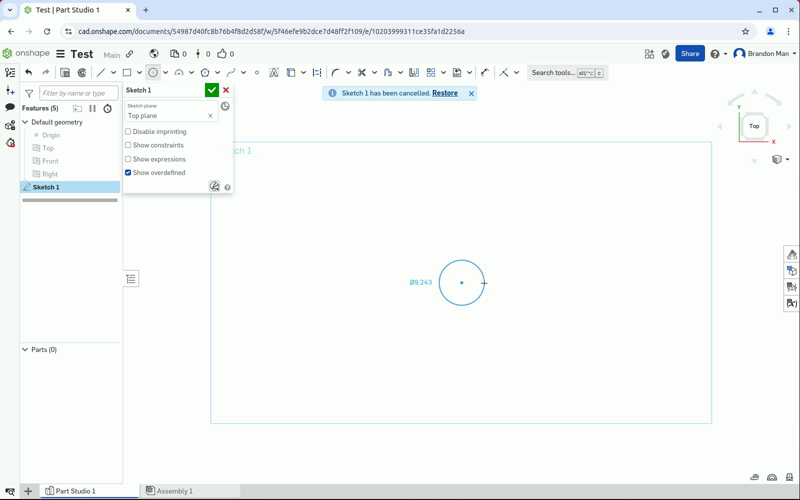
key(esc)
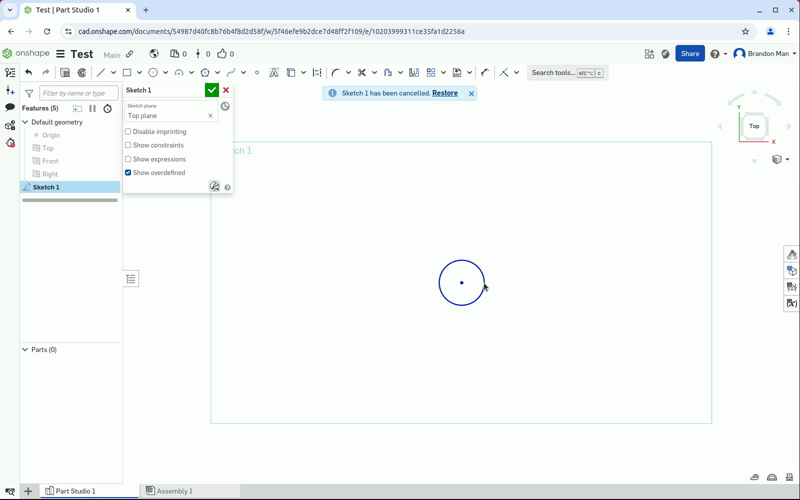
key(c)
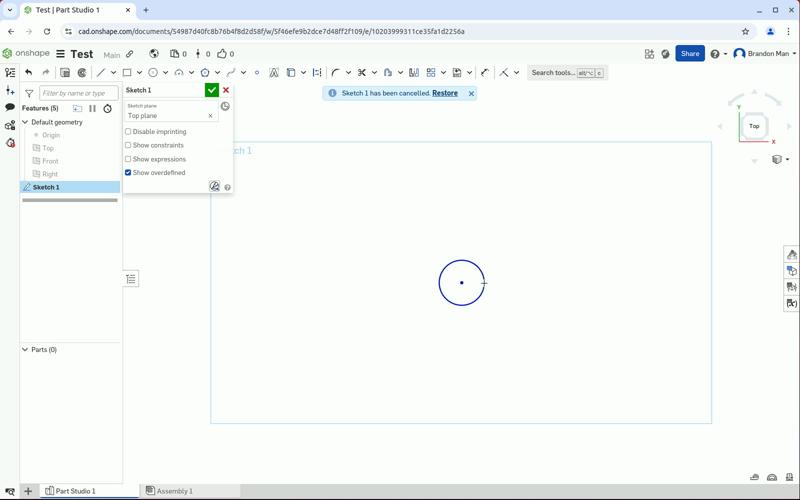
key_down(shift)
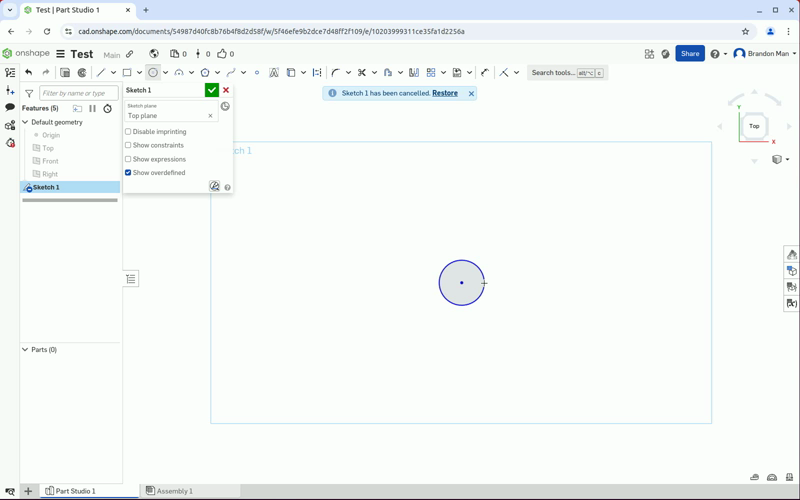
mouse_move(461, 282)
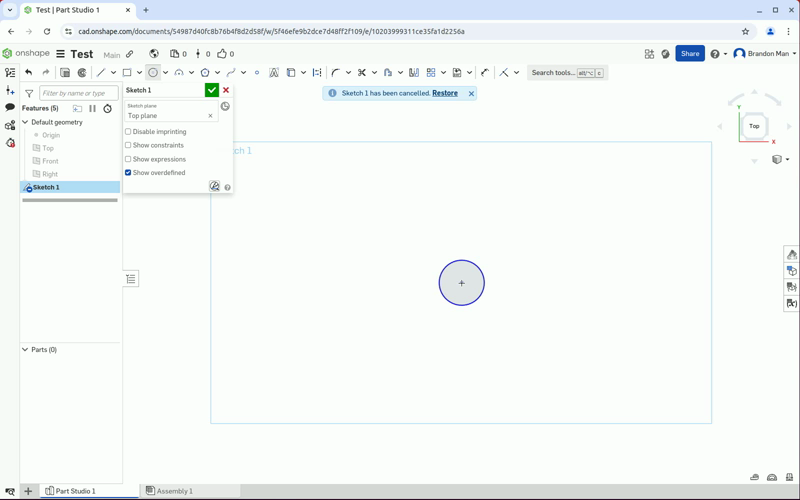
click(461, 282)
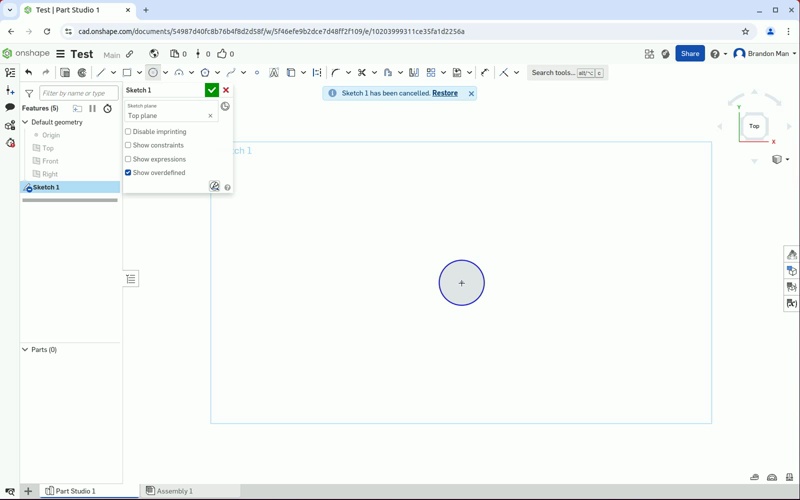
key_up(shift)
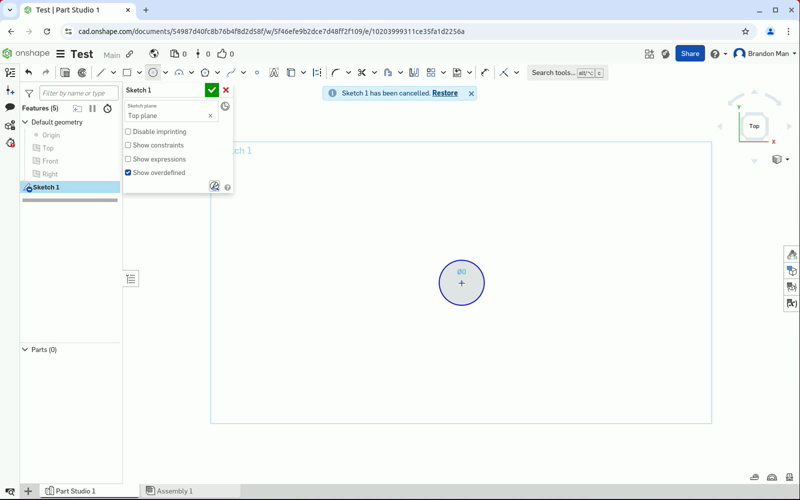
mouse_move(480, 282)
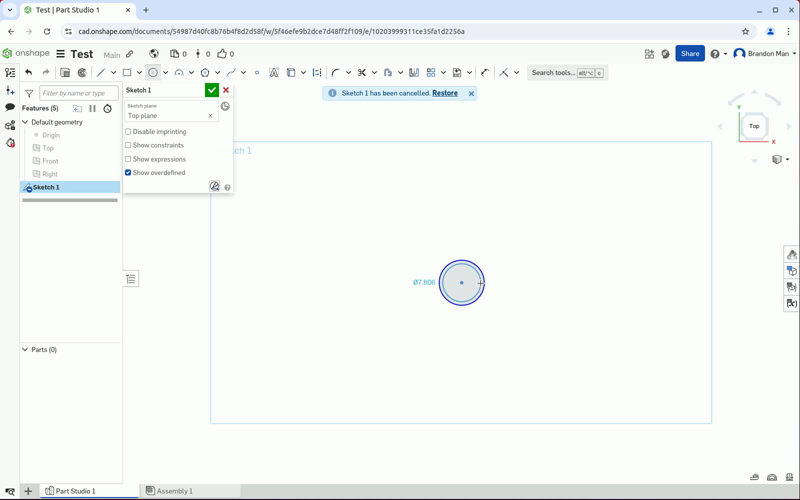
scroll(6)
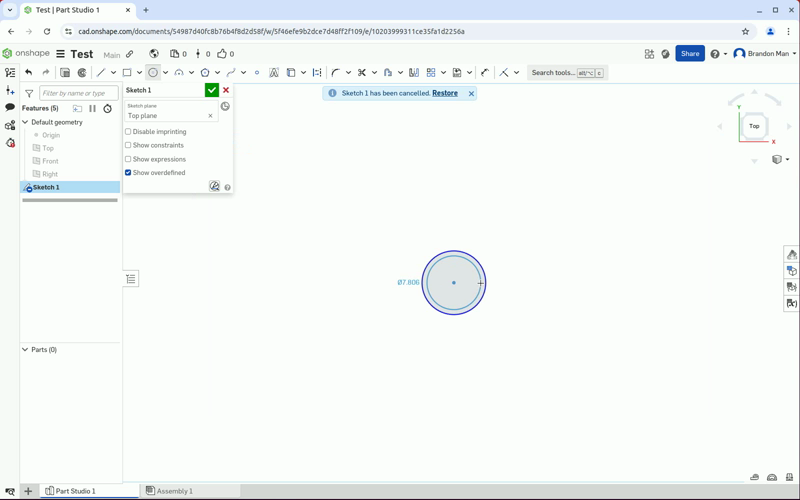
scroll(6)
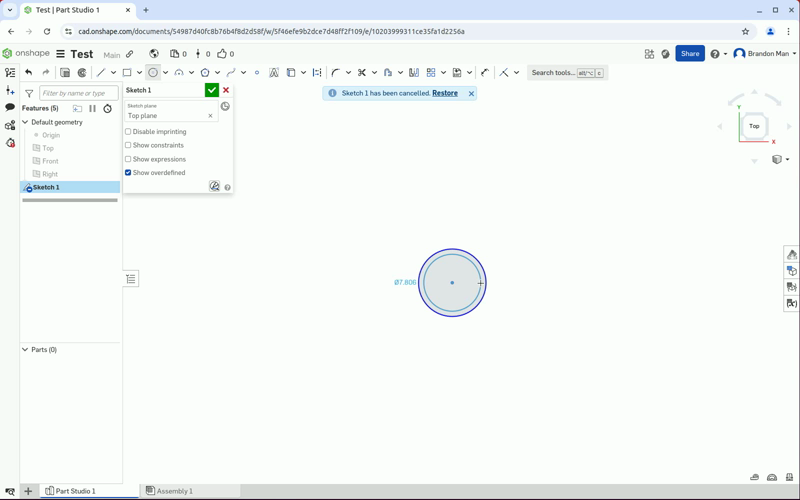
scroll(6)
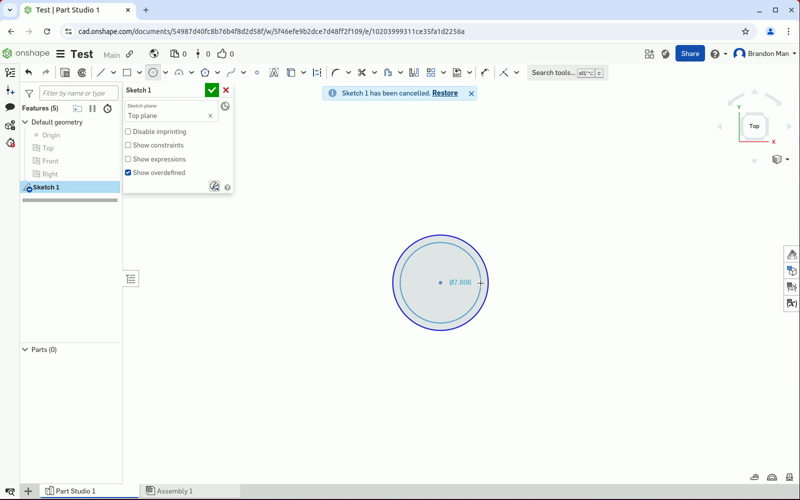
scroll(6)
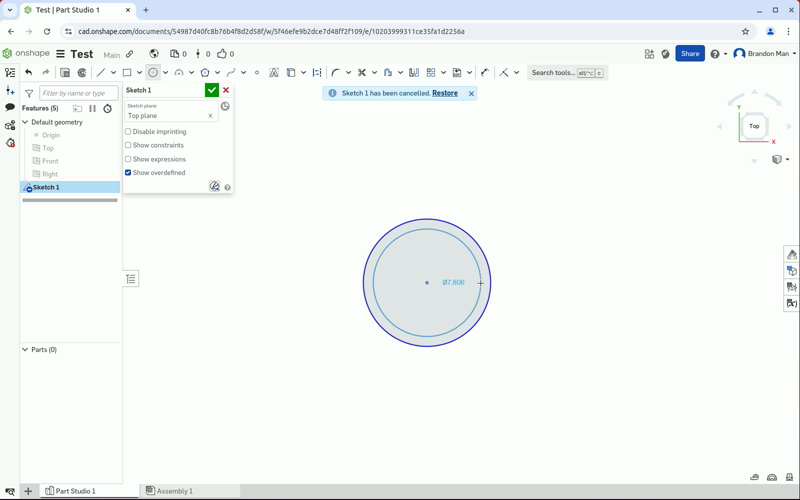
scroll(6)
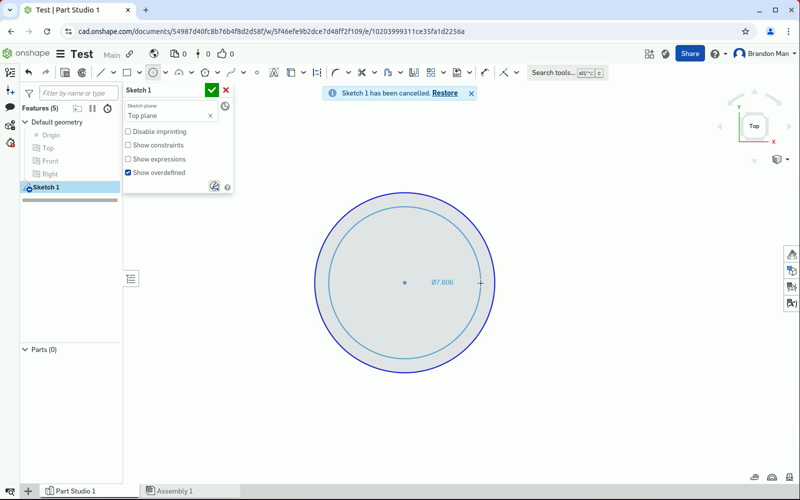
scroll(6)
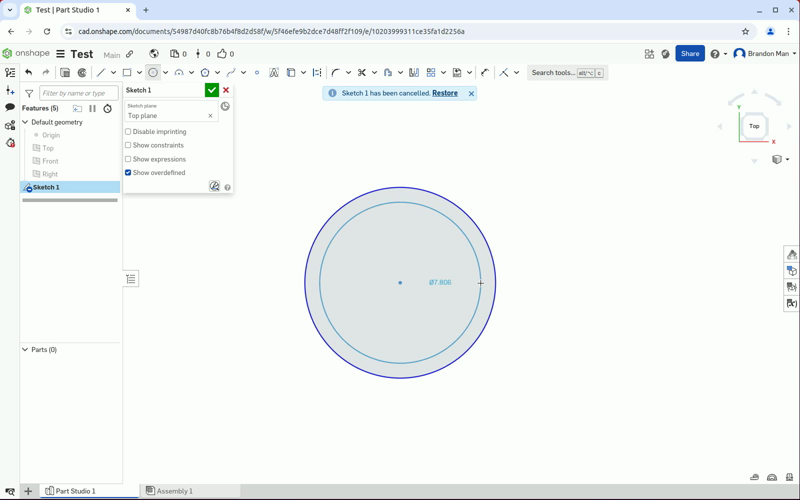
scroll(6)
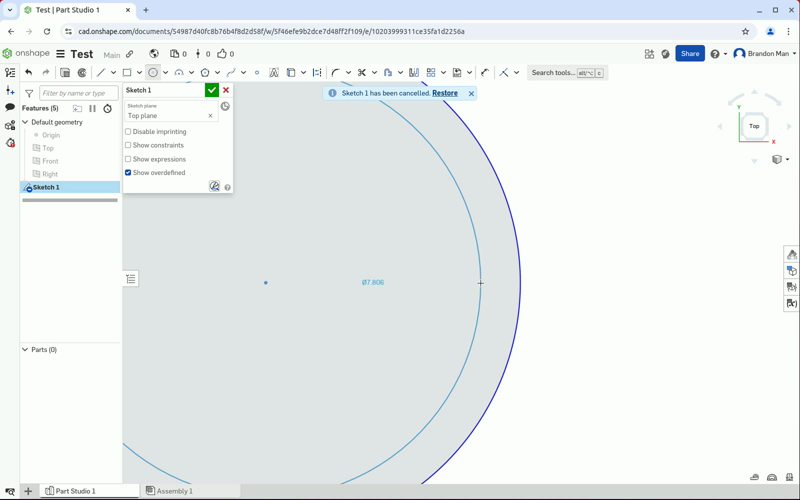
click(480, 282)
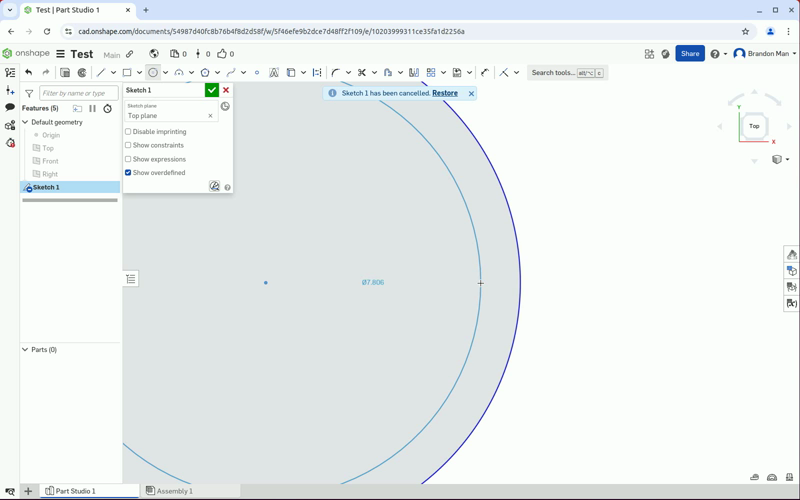
scroll(-6)
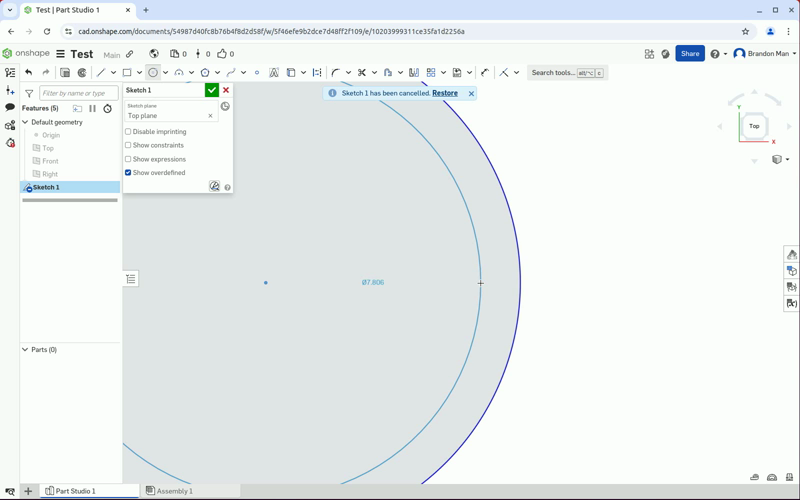
scroll(-6)
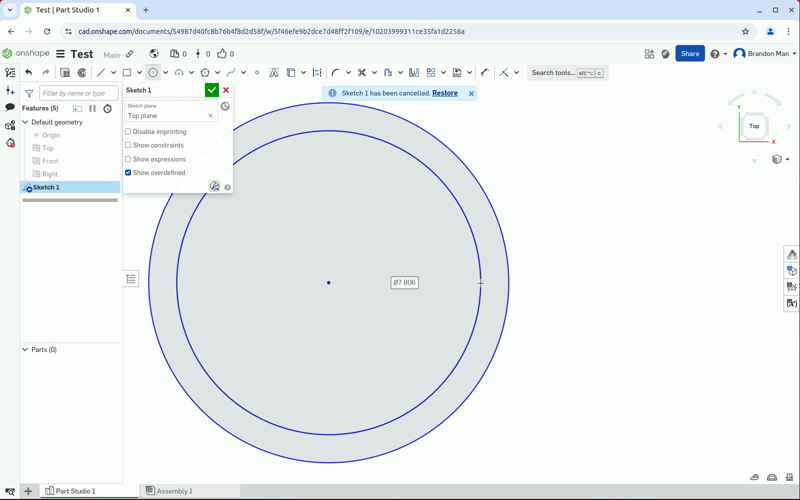
scroll(-6)
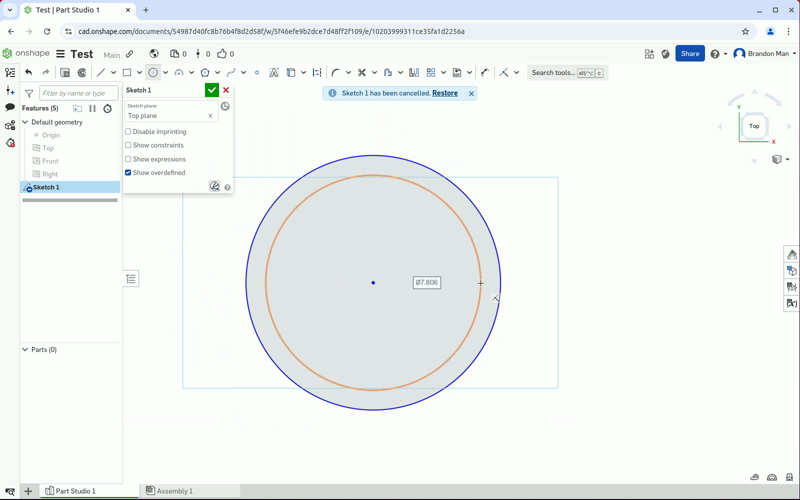
scroll(-6)
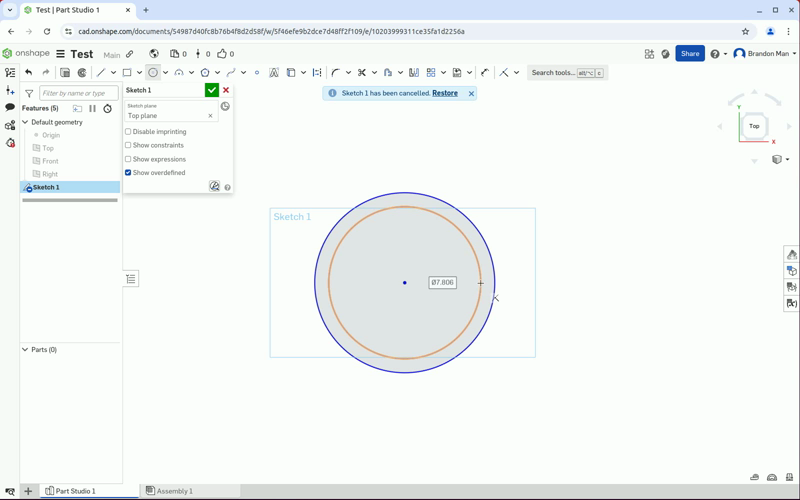
scroll(-6)
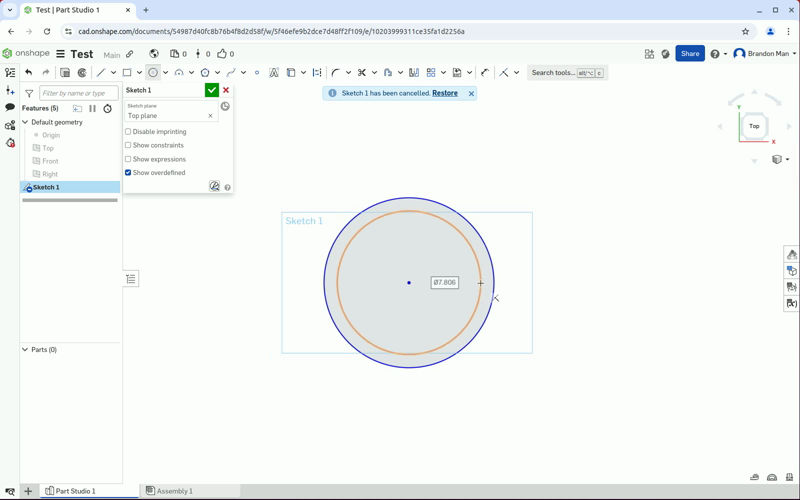
scroll(-6)
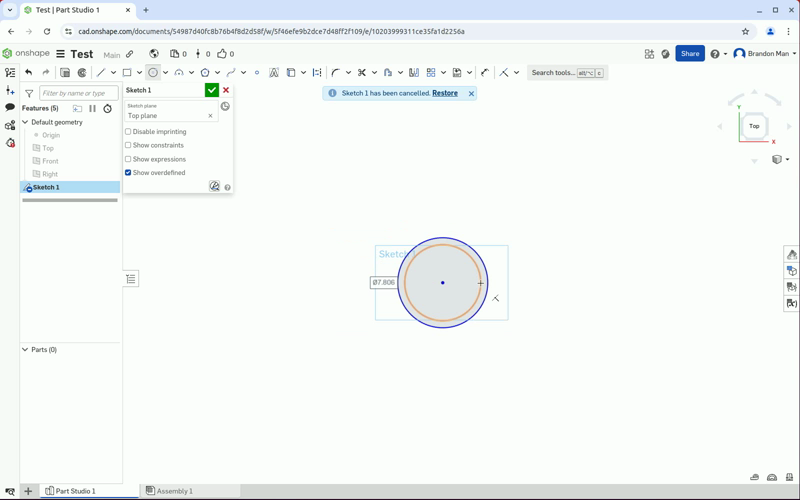
scroll(-6)
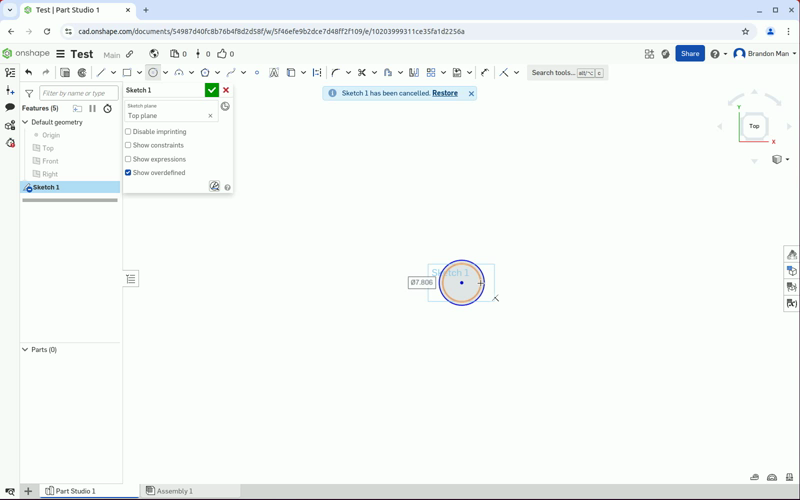
key(esc)
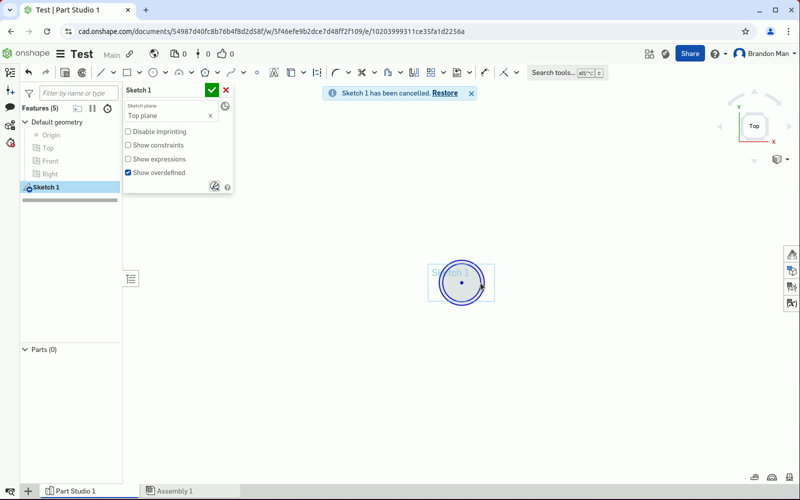
mouse_move(451, 266)
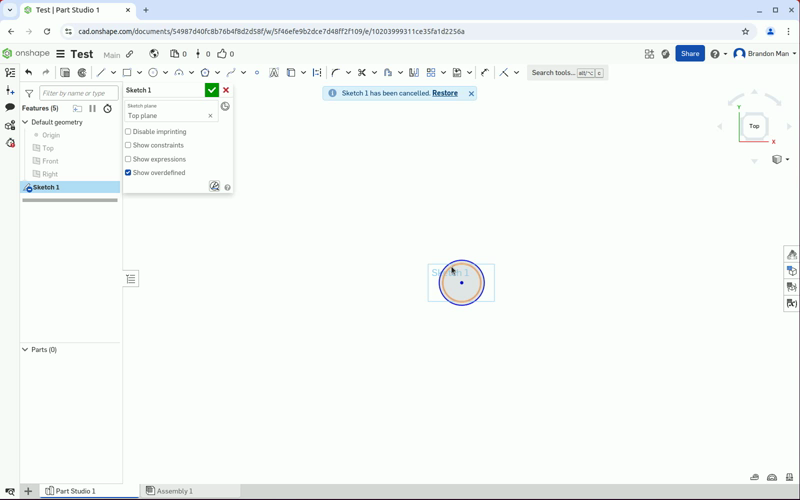
scroll(6)
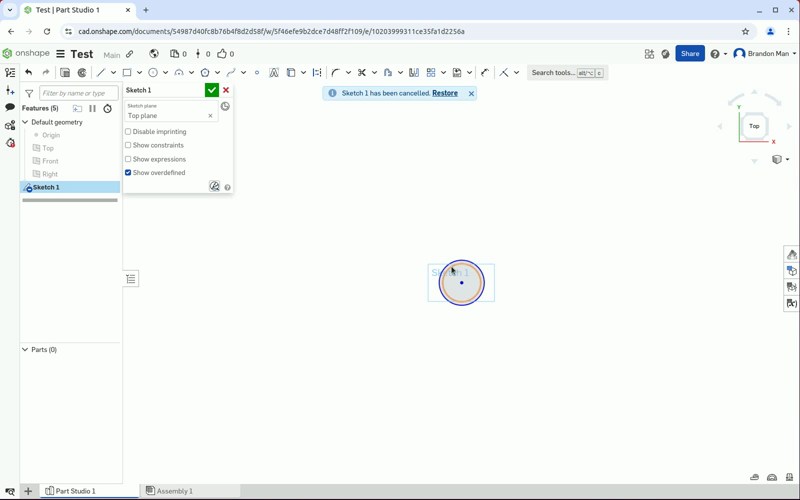
scroll(6)
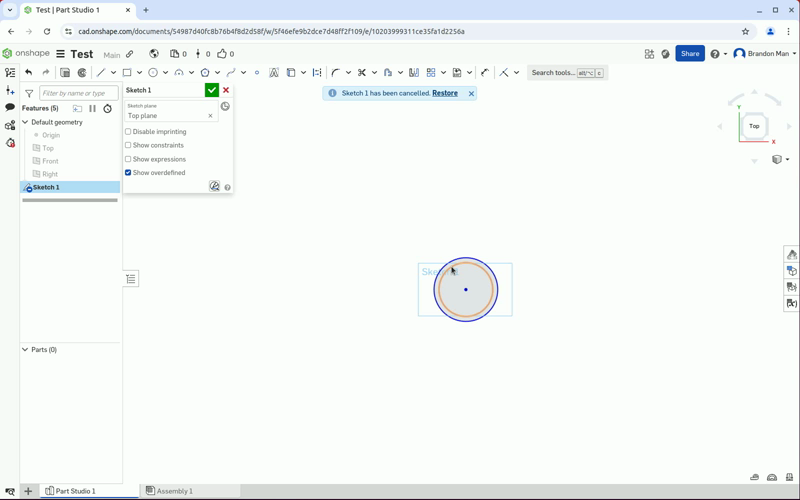
scroll(6)
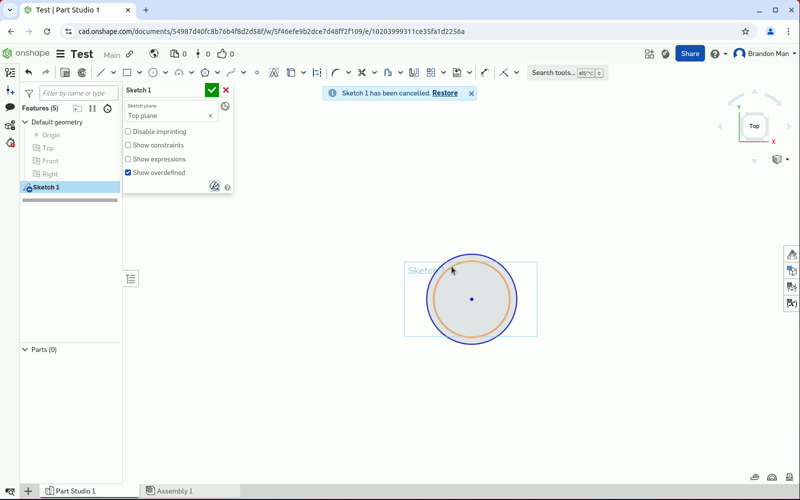
scroll(6)
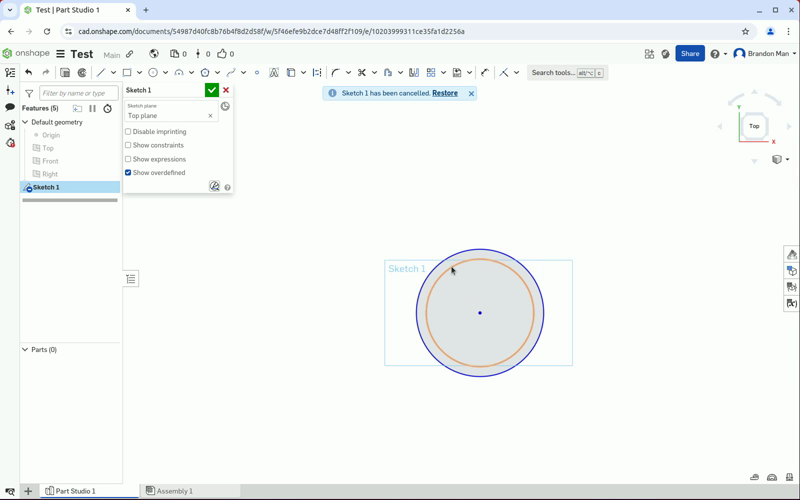
scroll(6)
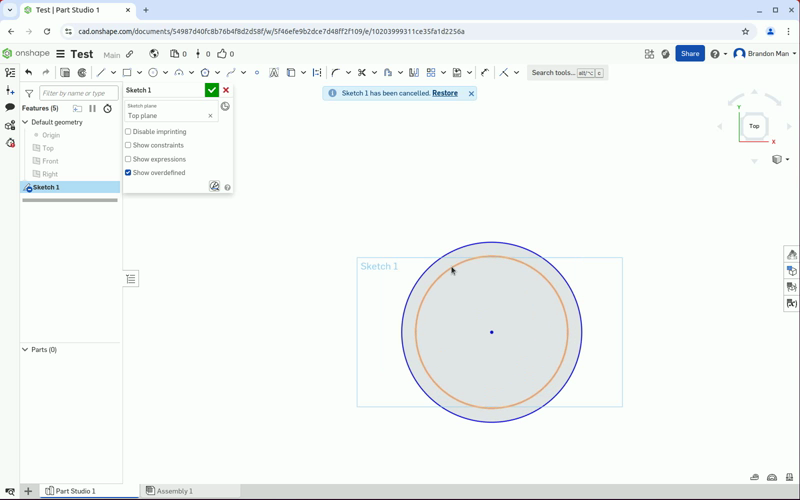
scroll(6)
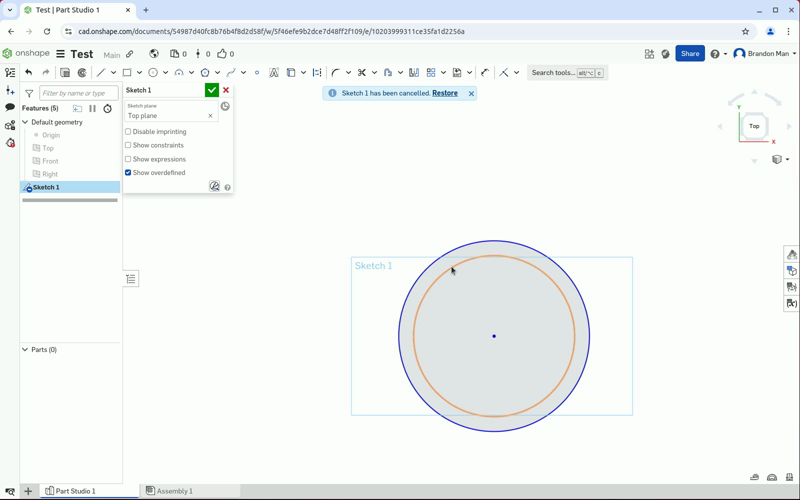
scroll(6)
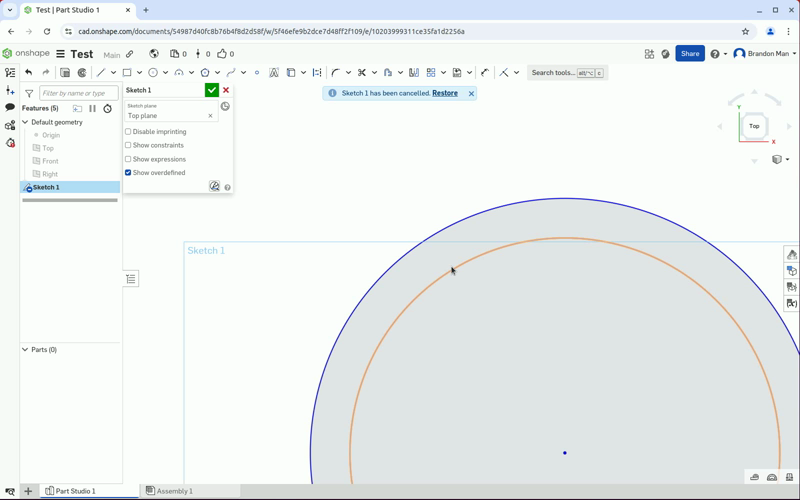
click(451, 266)
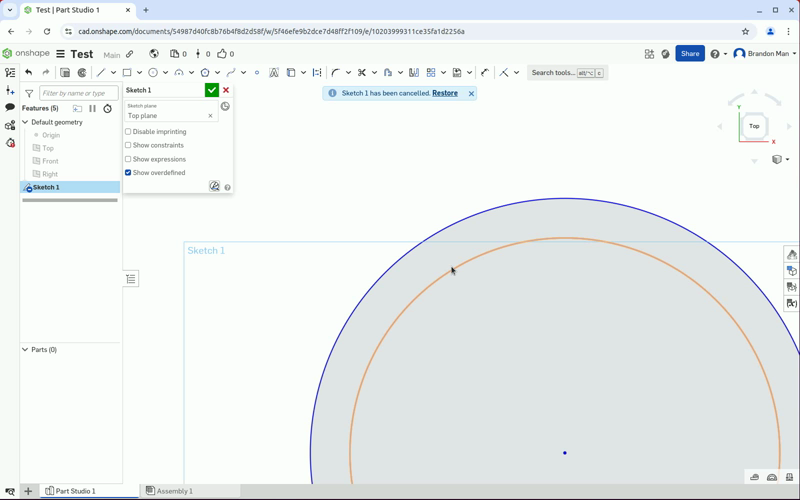
scroll(-6)
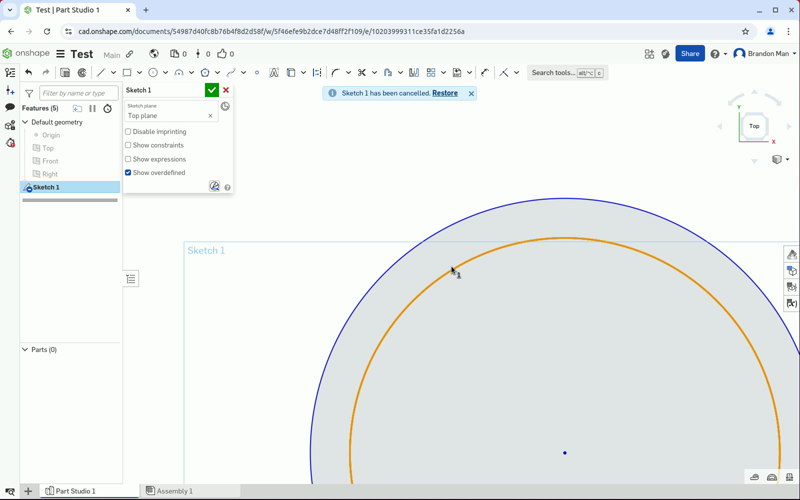
scroll(-6)
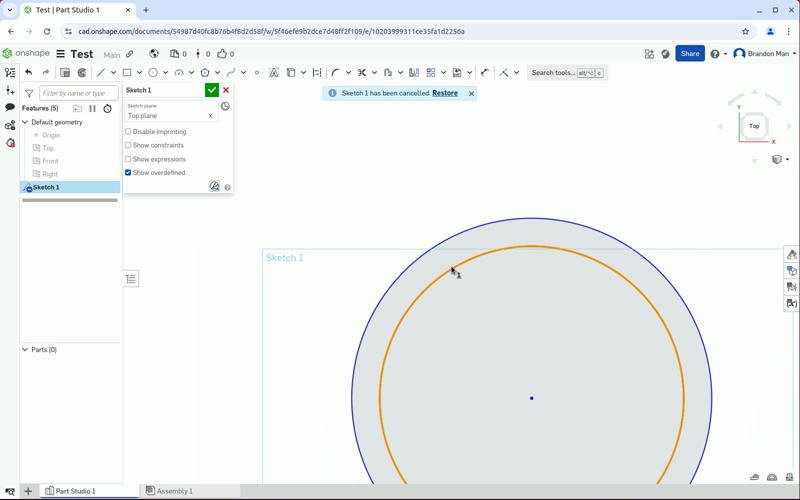
scroll(-6)
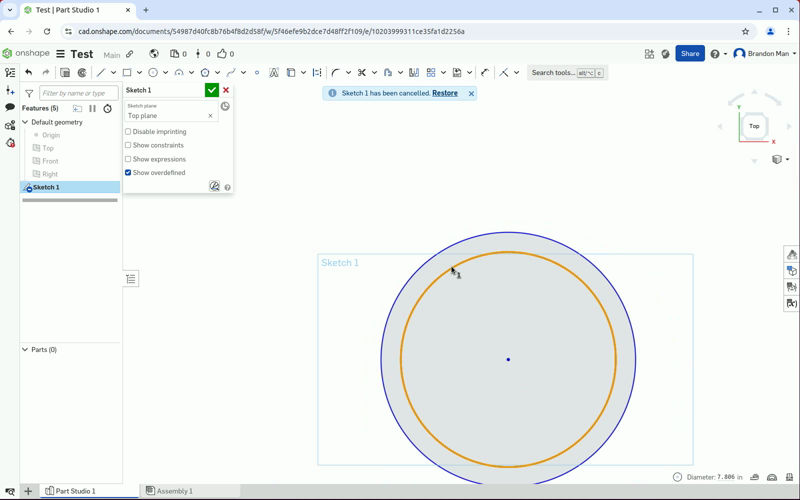
scroll(-6)
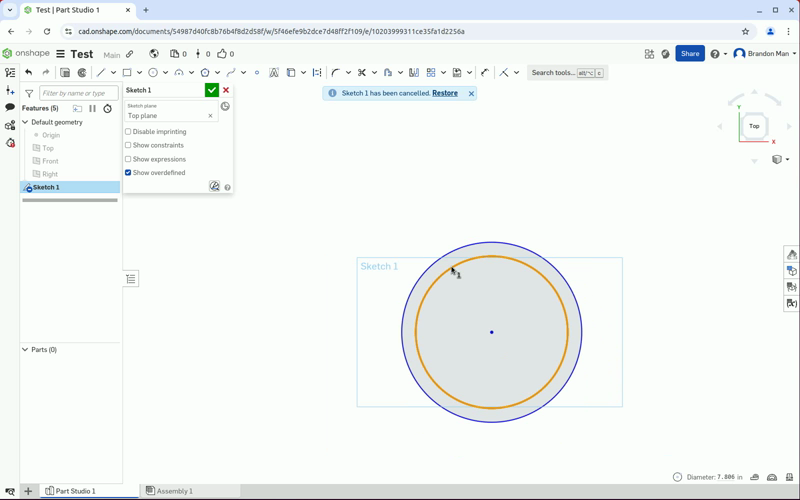
scroll(-6)
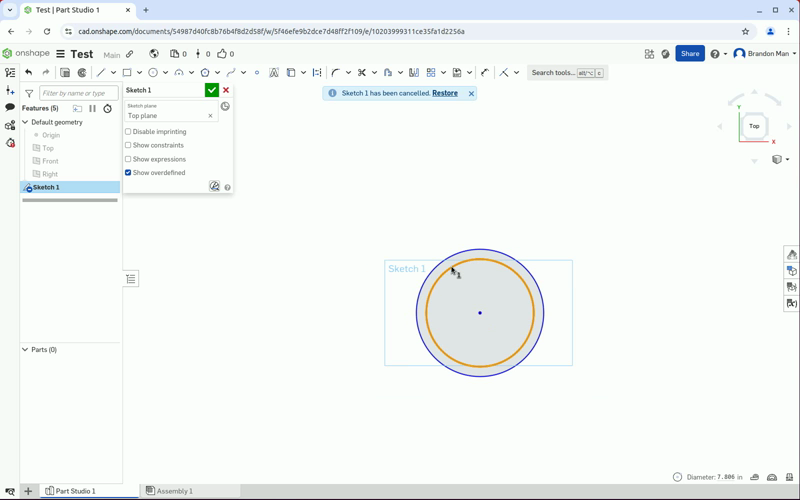
scroll(-6)
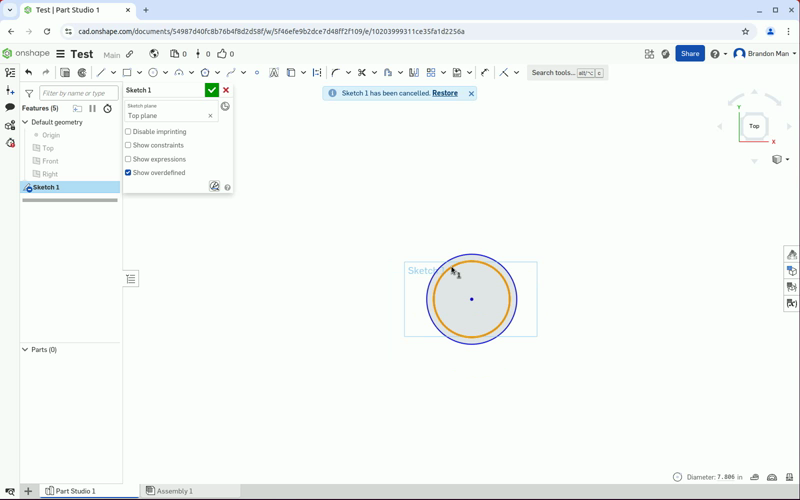
scroll(-6)
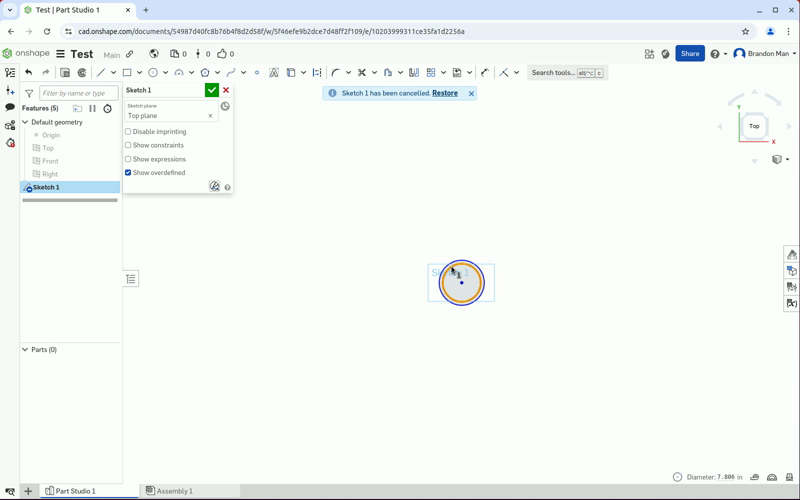
mouse_move(73, 352)
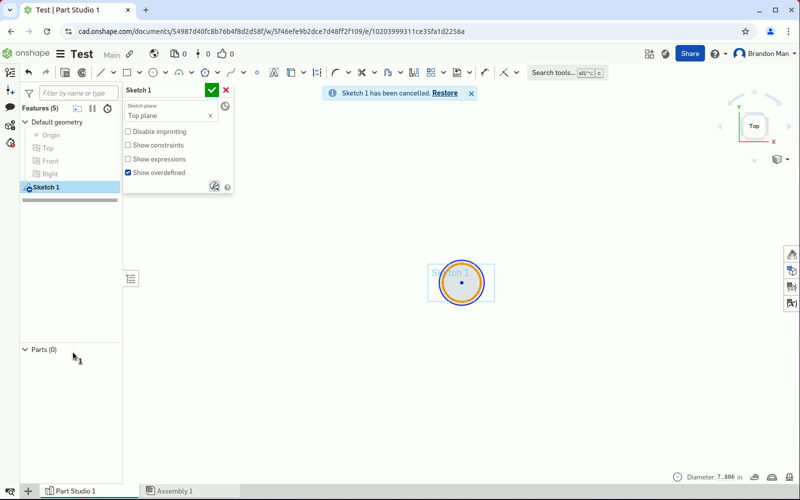
key(shift+y)
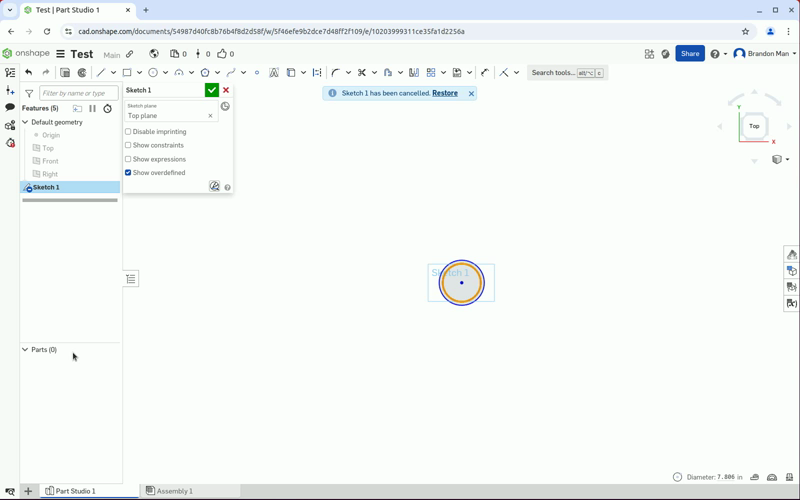
key(shift+e)
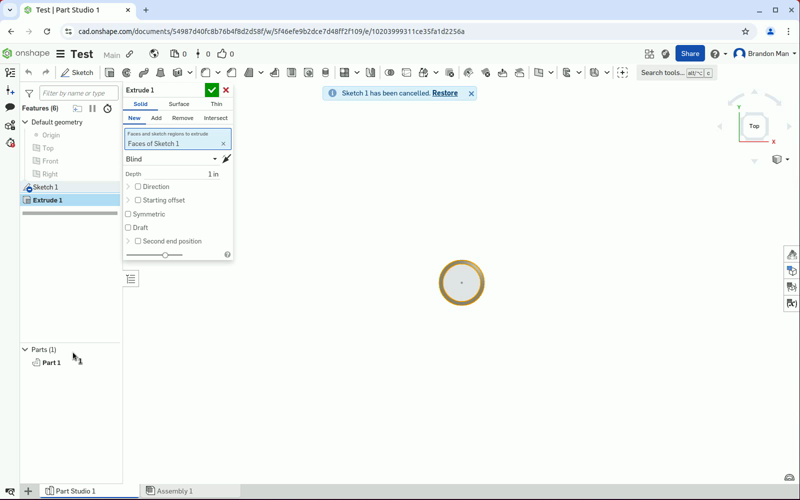
mouse_move(143, 106)
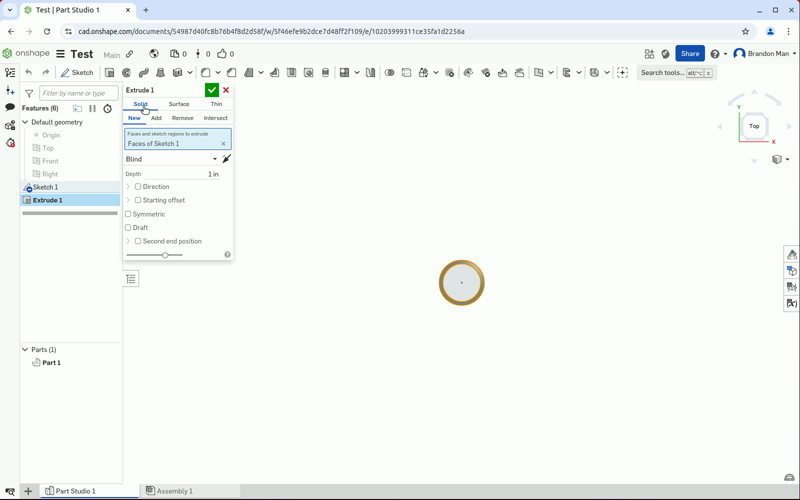
click(143, 106)
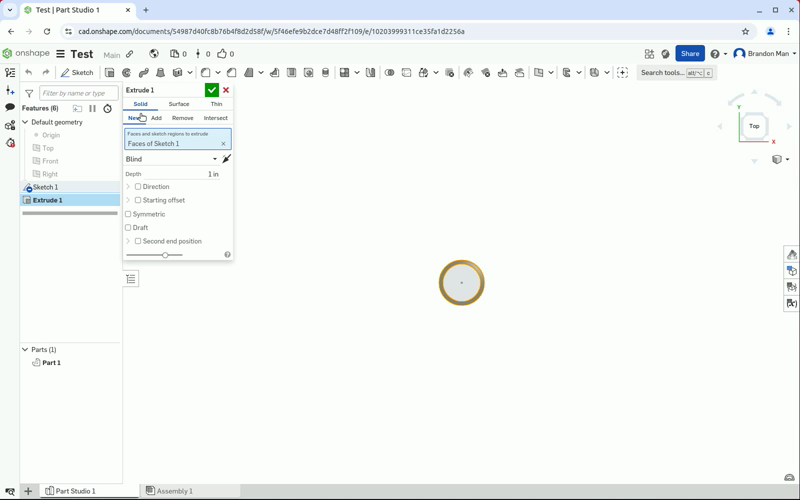
mouse_move(137, 120)
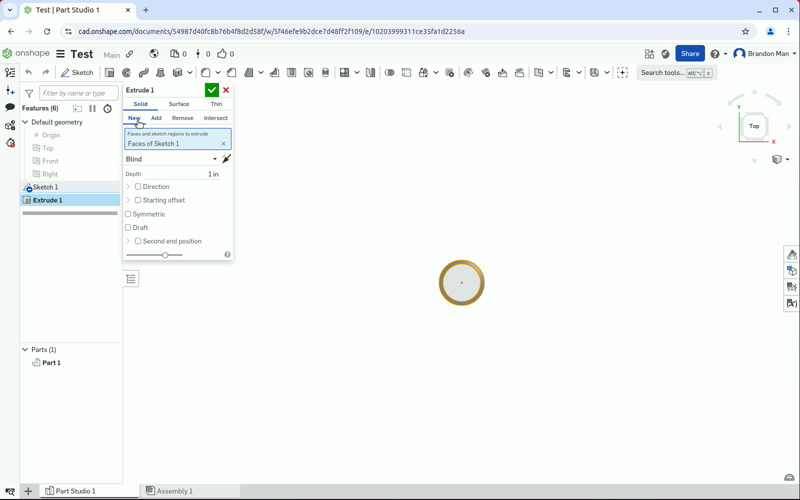
click(137, 120)
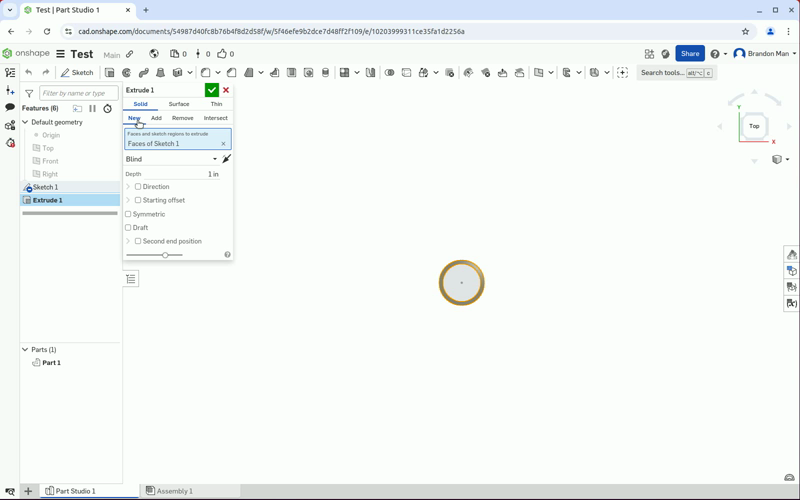
key(tab, 4)
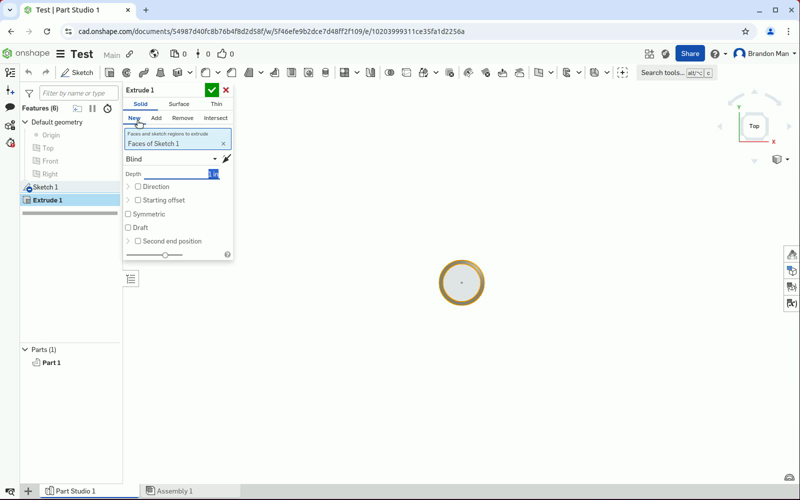
text(23.349)
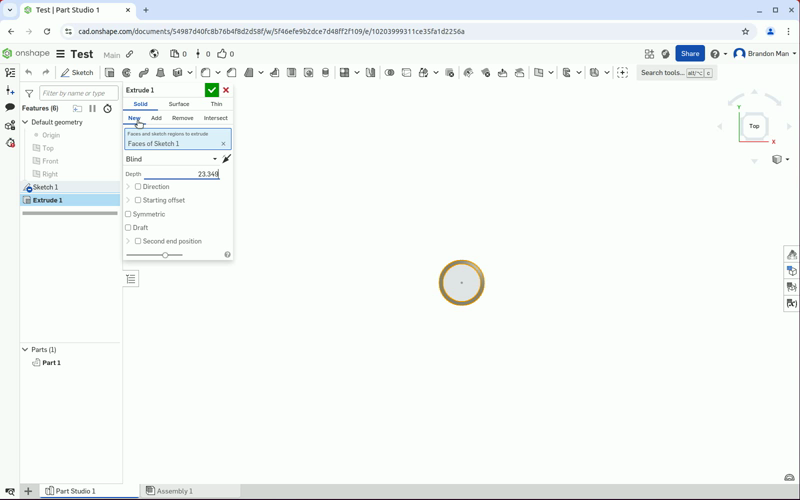
key(enter)
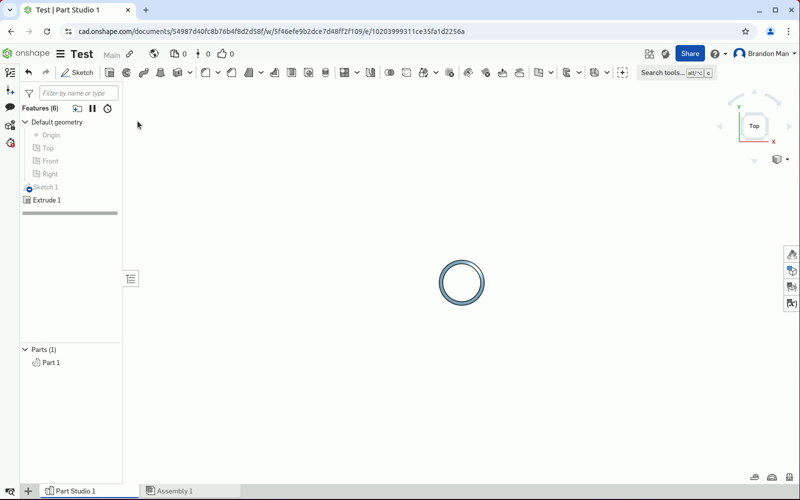
key(shift+h)
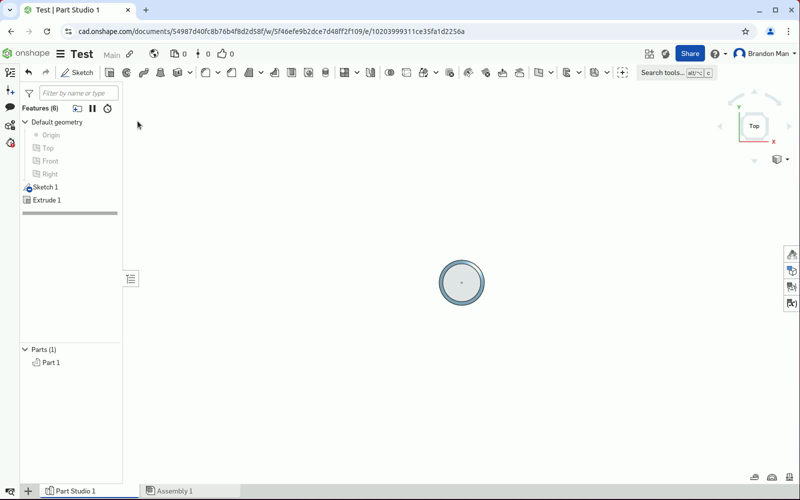
key(shift+h)
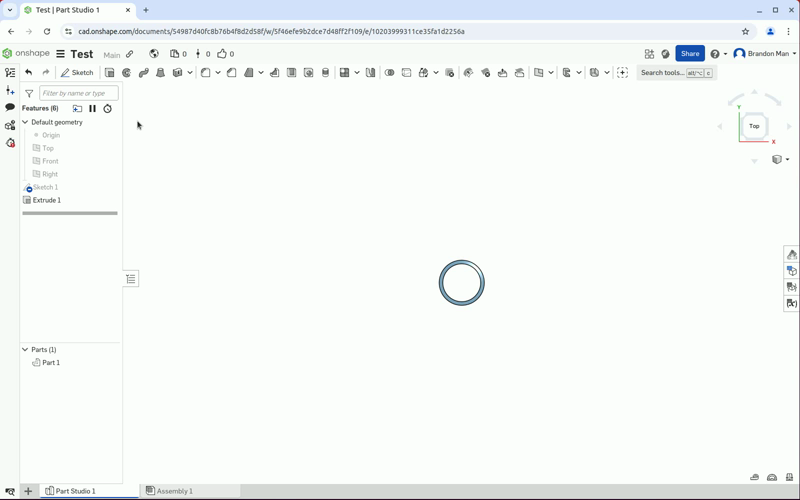
mouse_move(73, 189)
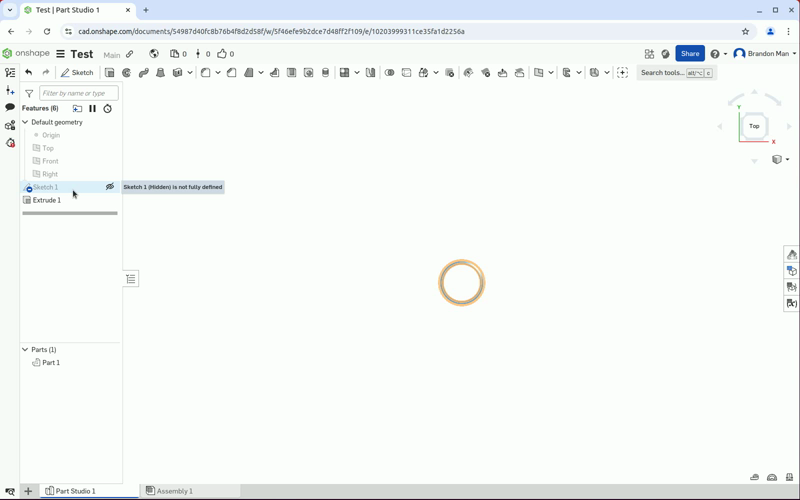
click(73, 189)
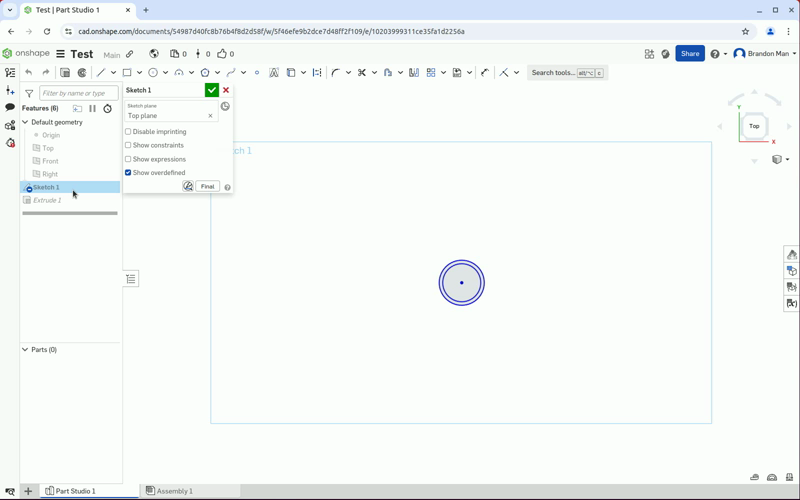
mouse_move(229, 92)
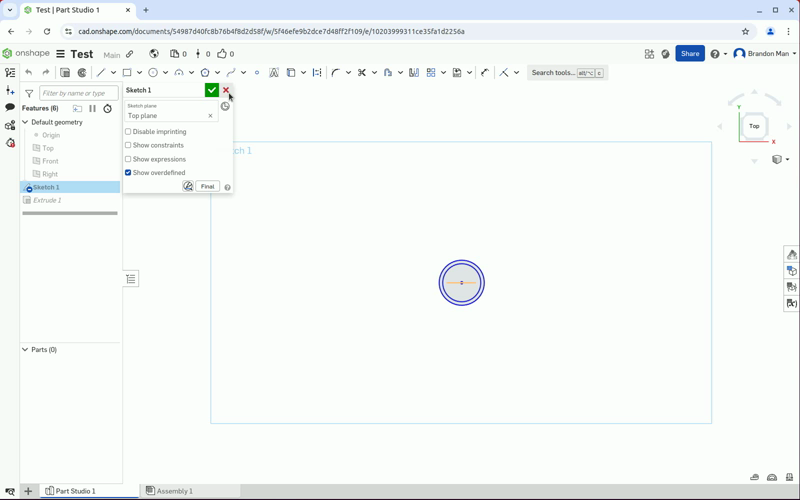
click(229, 92)
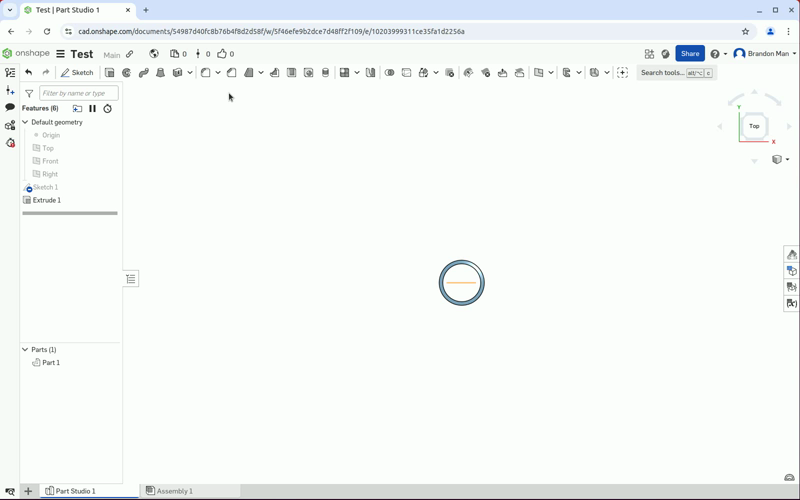
mouse_move(73, 352)
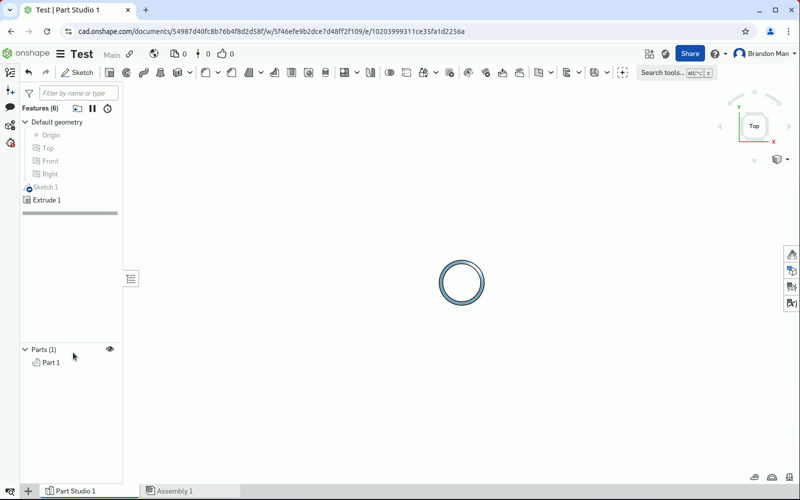
key(y)
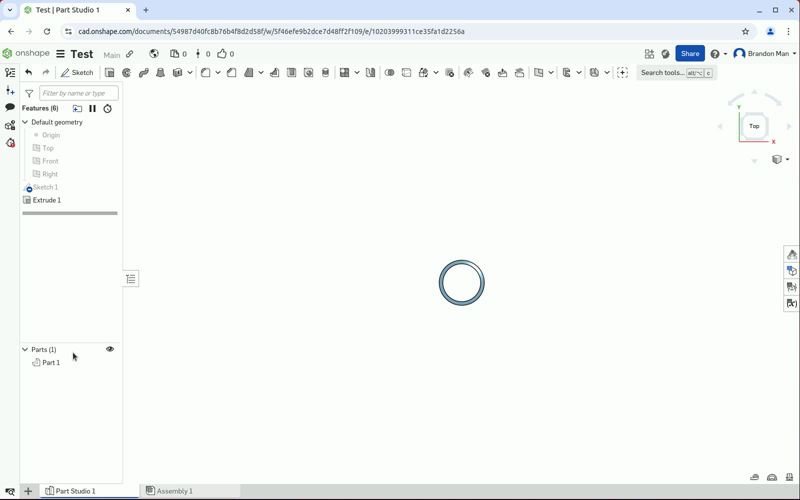
key(shift+p)
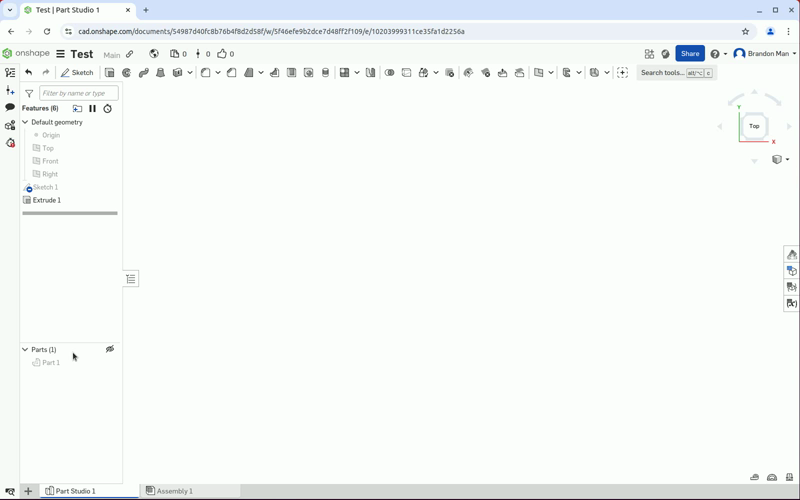
key(space)
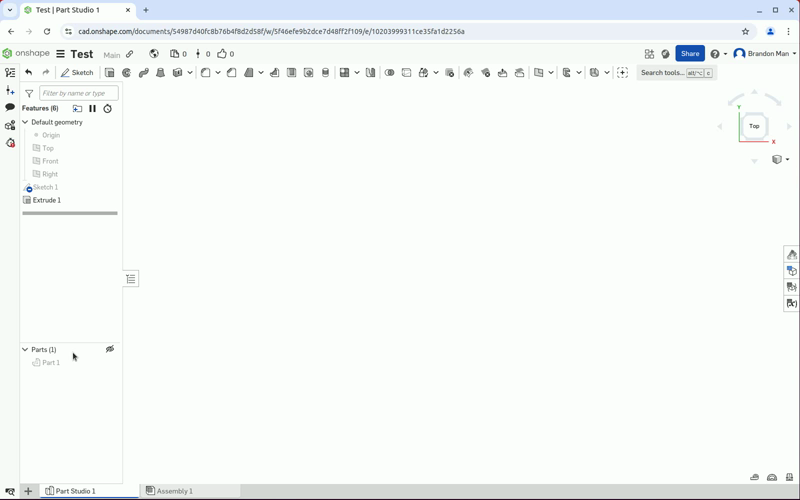
key_down(shift)
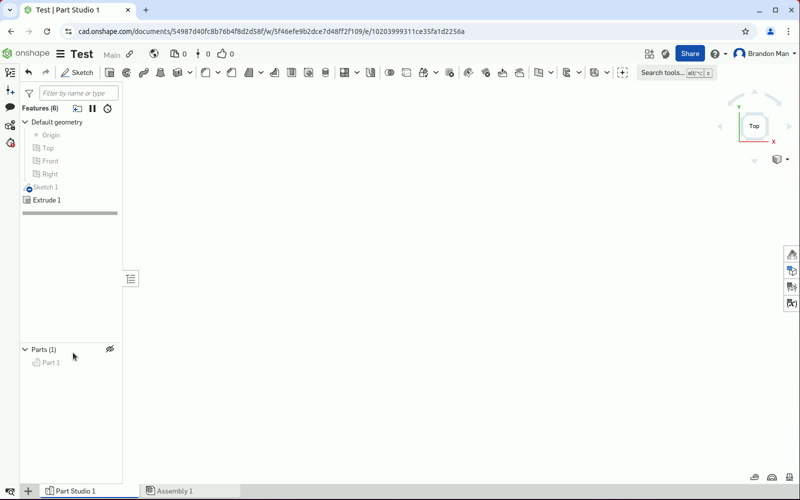
key(up)
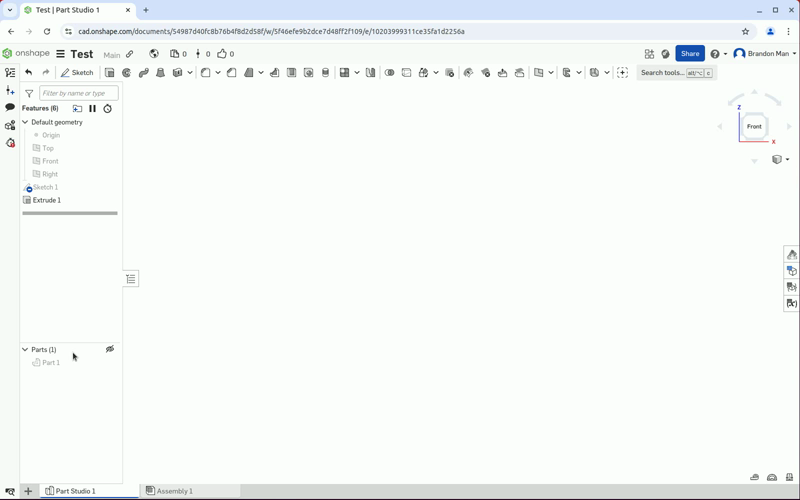
key_up(shift)
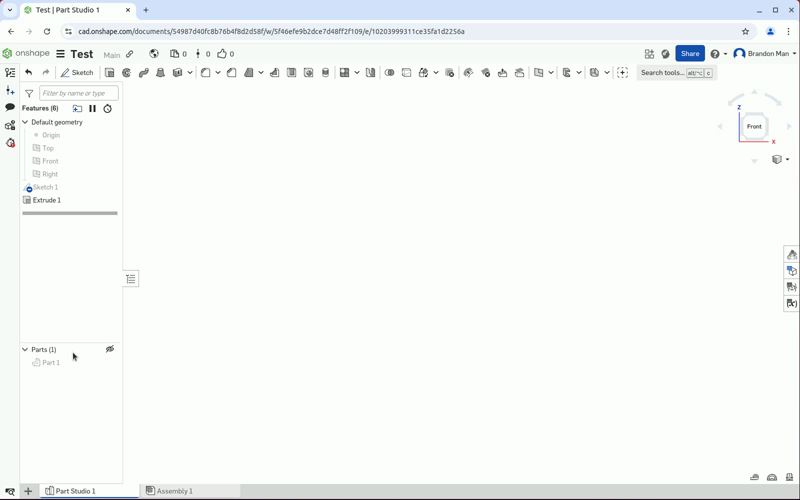
mouse_move(73, 352)
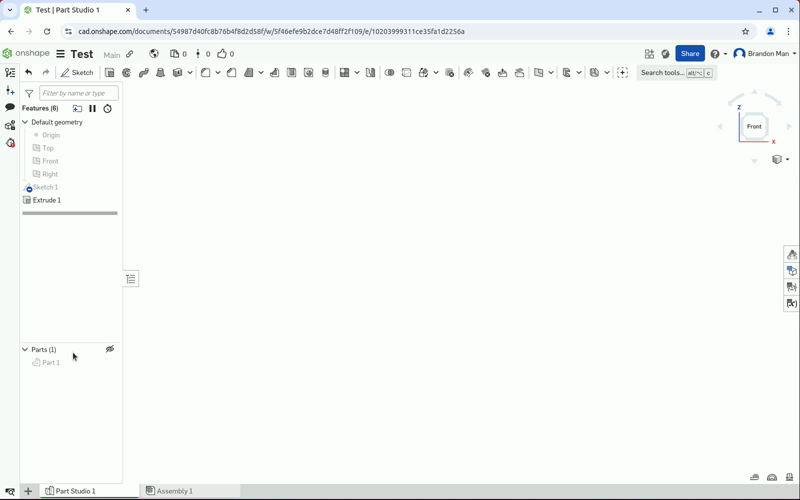
key(shift+y)
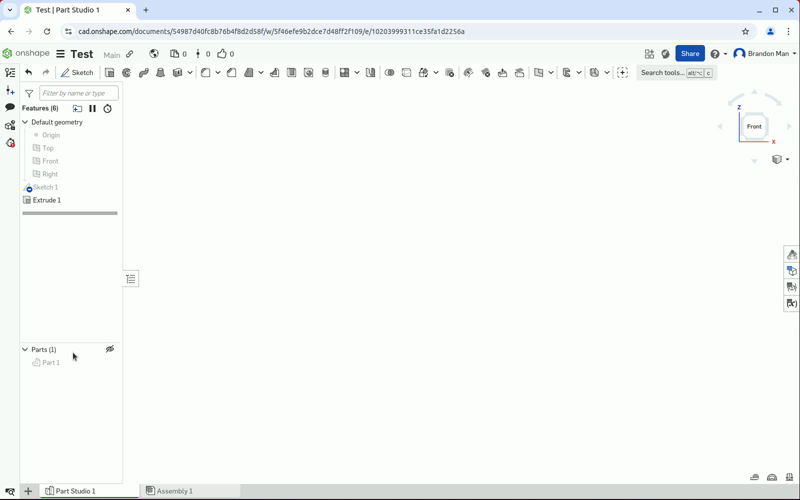
key(shift+s)
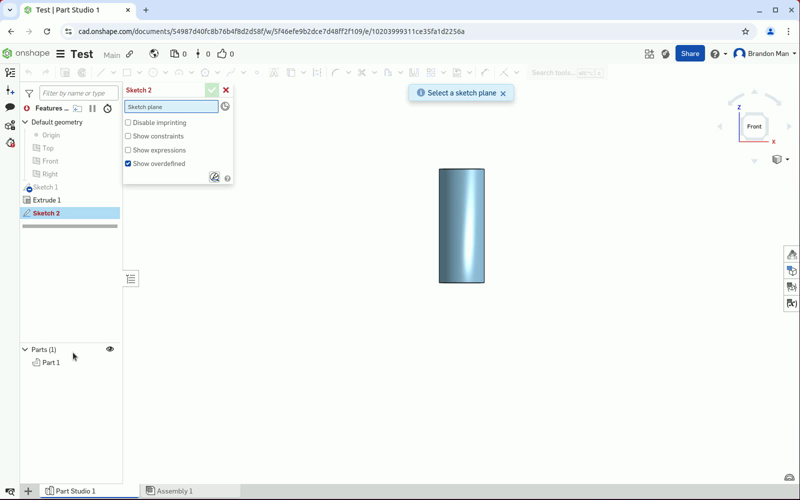
mouse_move(73, 163)
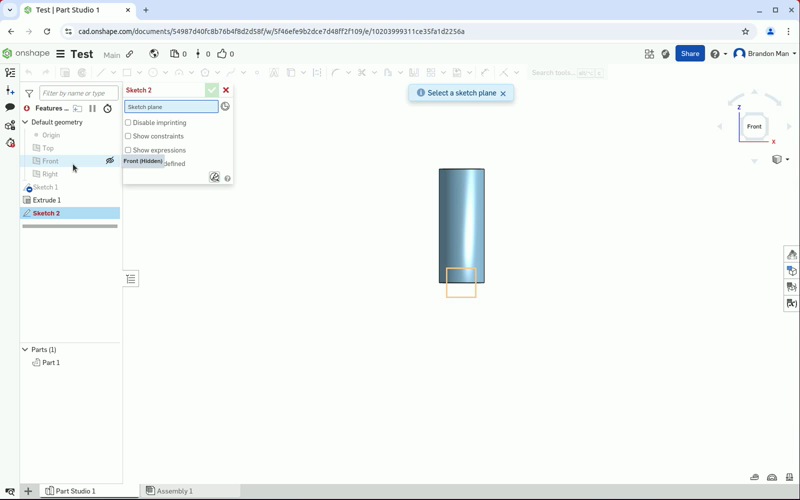
click(73, 163)
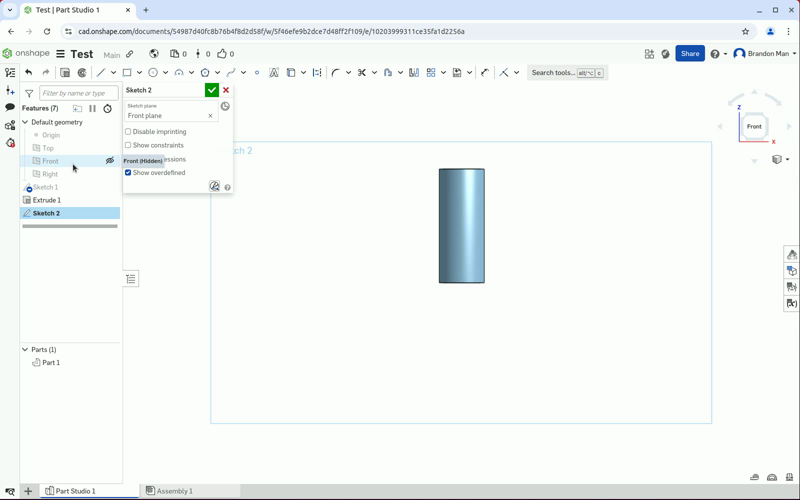
mouse_move(73, 352)
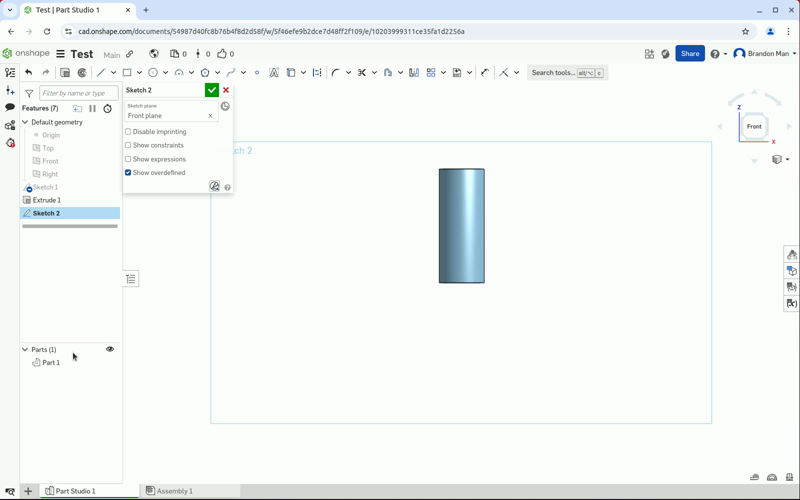
key(y)
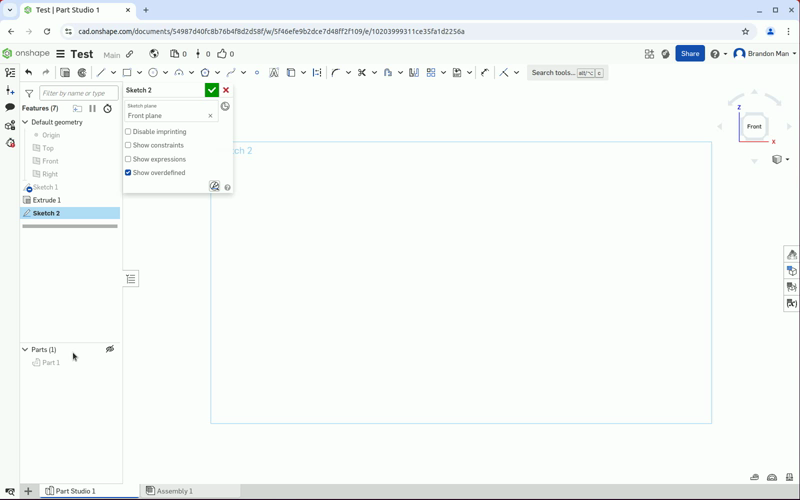
key(l)
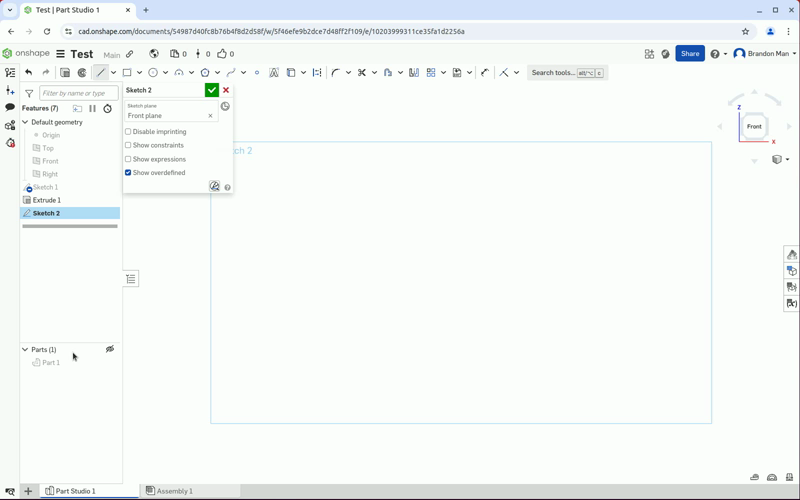
key_down(shift)
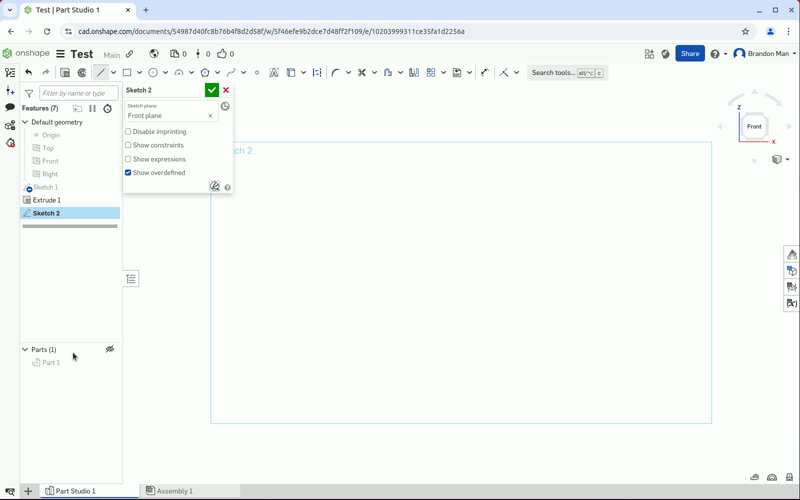
mouse_move(438, 215)
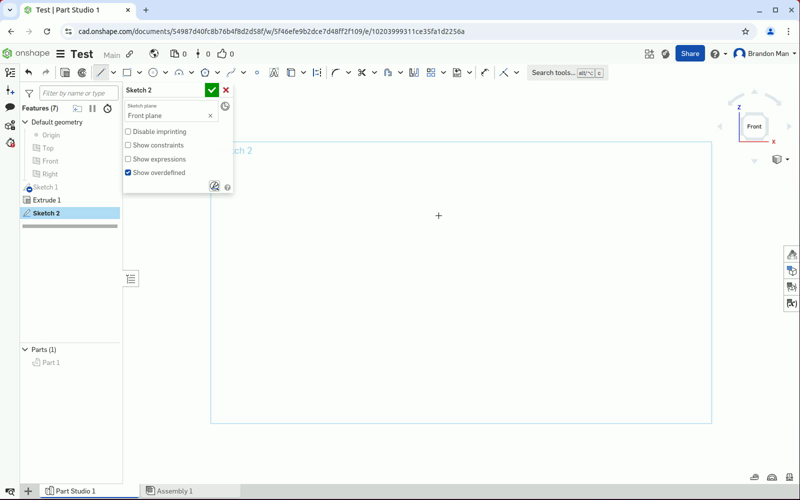
click(438, 215)
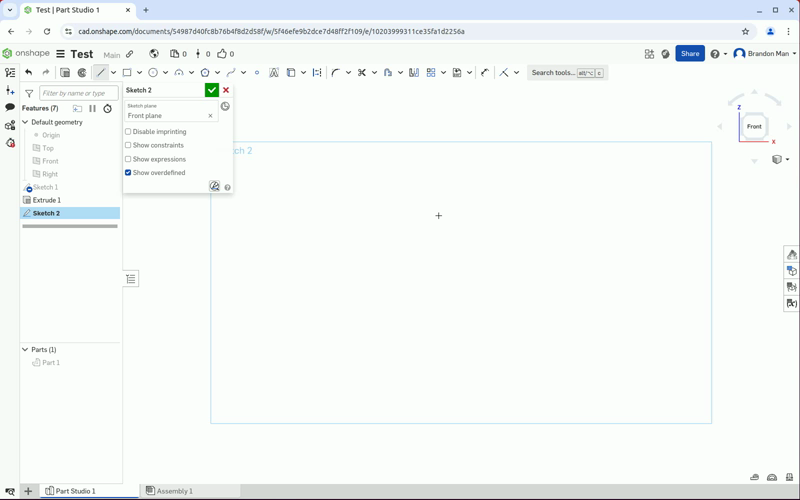
key_up(shift)
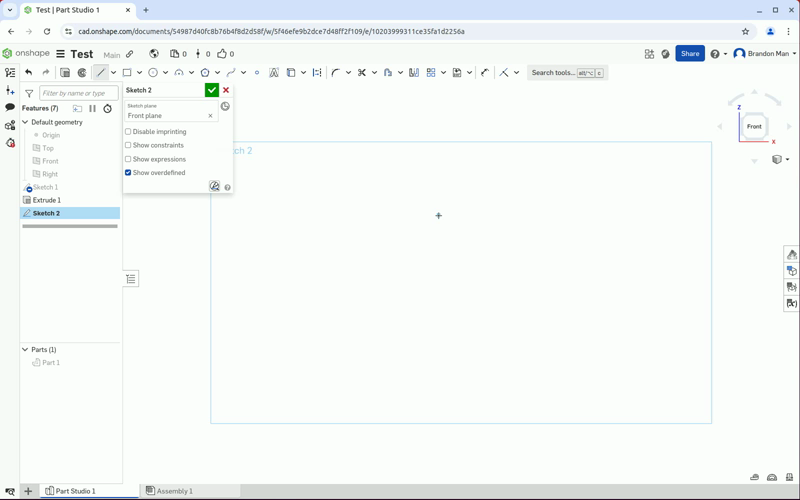
key_down(shift)
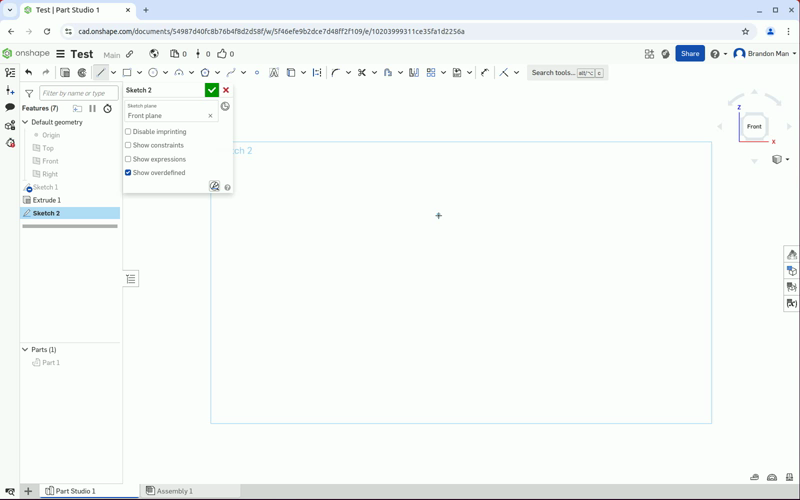
mouse_move(485, 168)
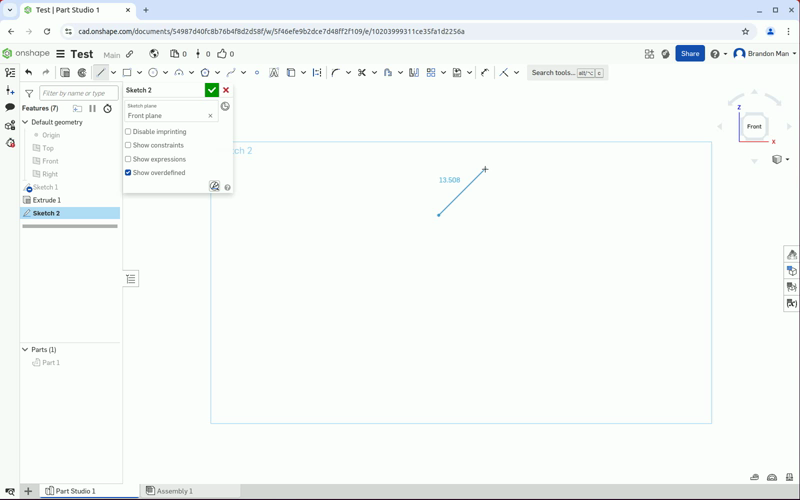
click(485, 168)
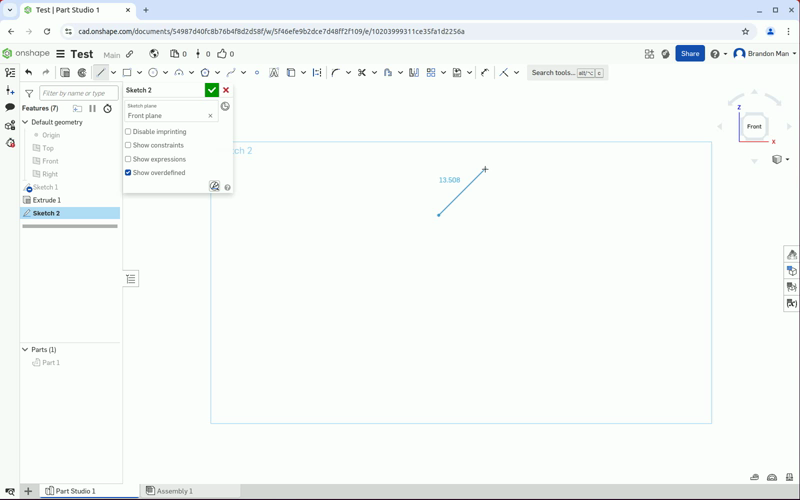
key_up(shift)
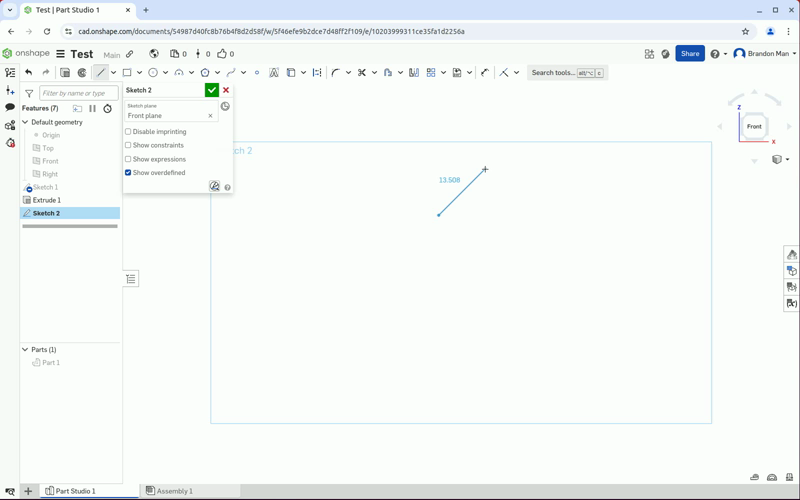
key_down(shift)
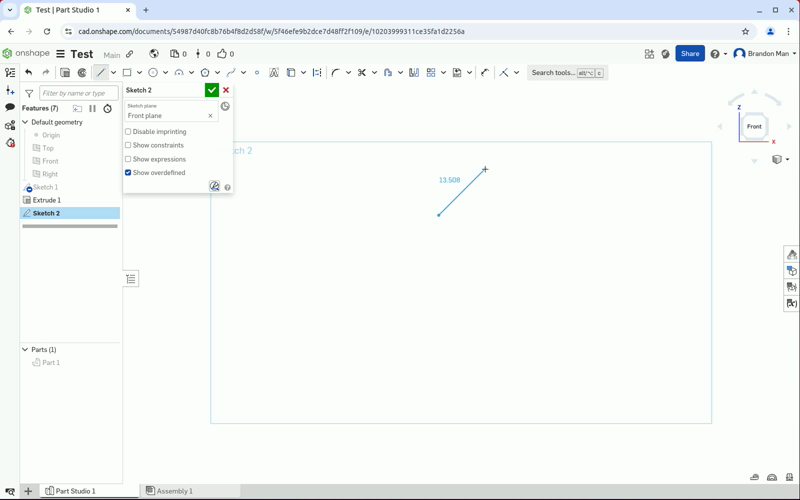
mouse_move(515, 168)
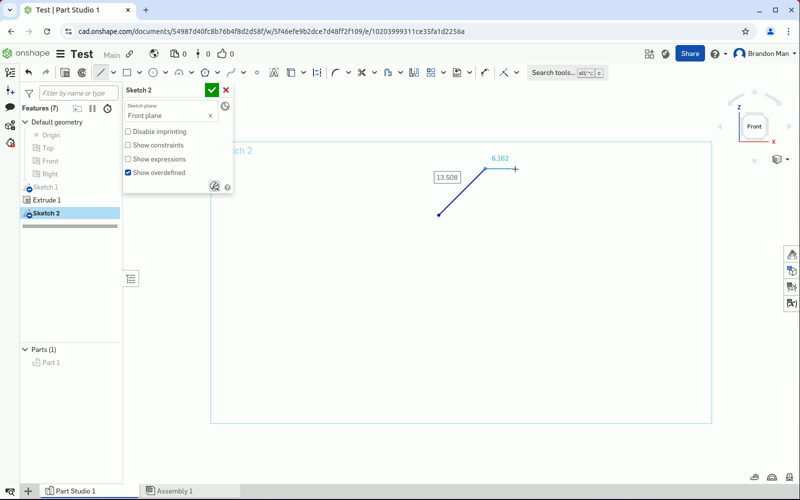
mouse_move(438, 168)
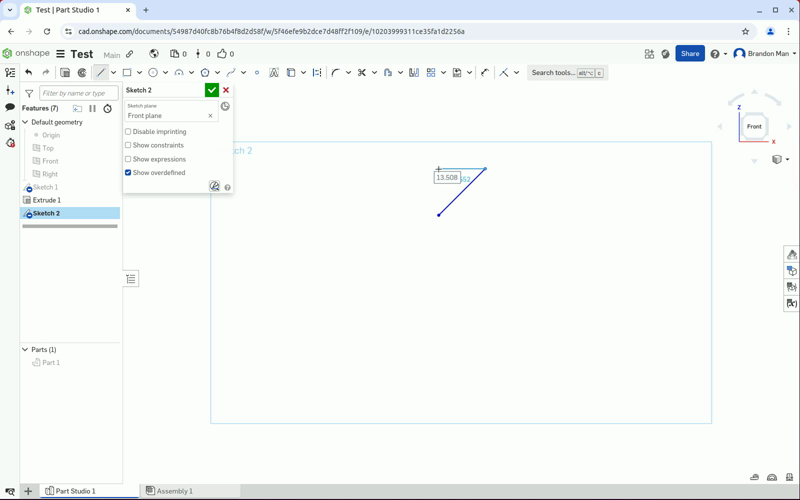
click(438, 168)
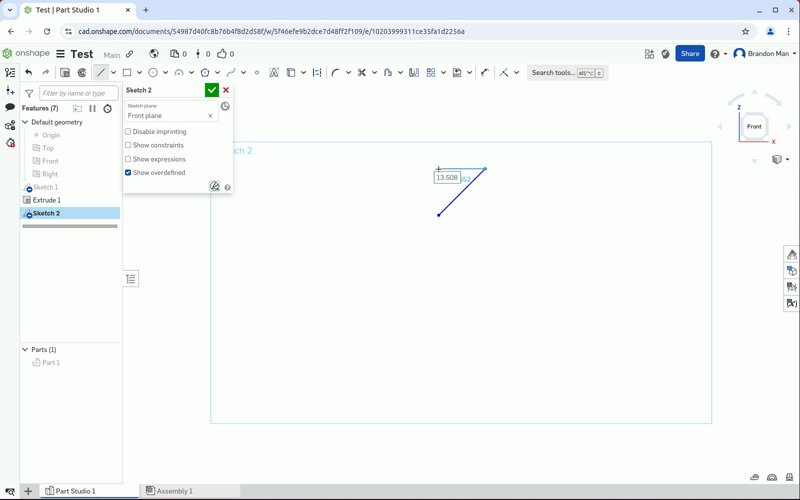
key_up(shift)
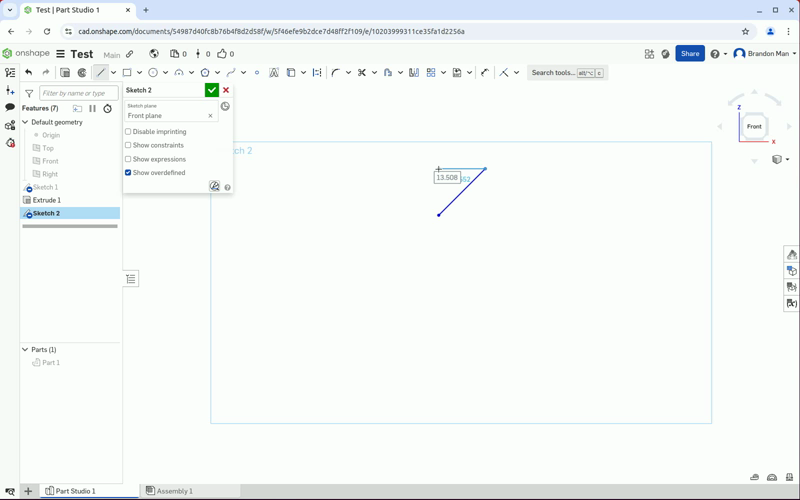
mouse_move(468, 168)
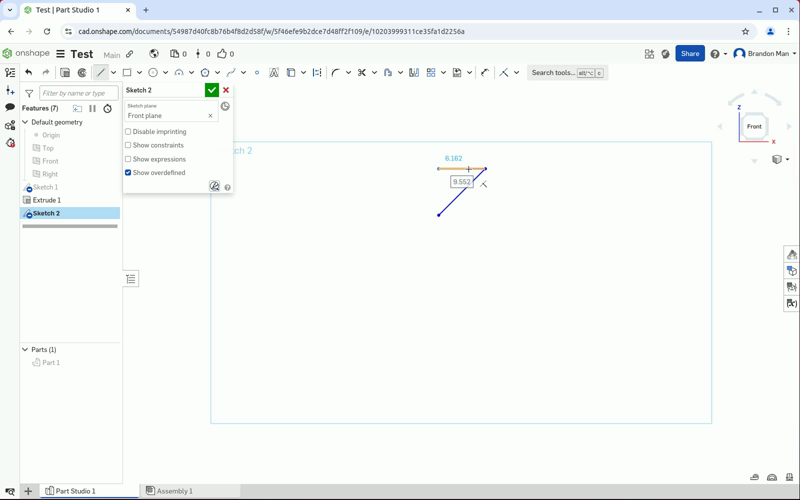
key_down(shift)
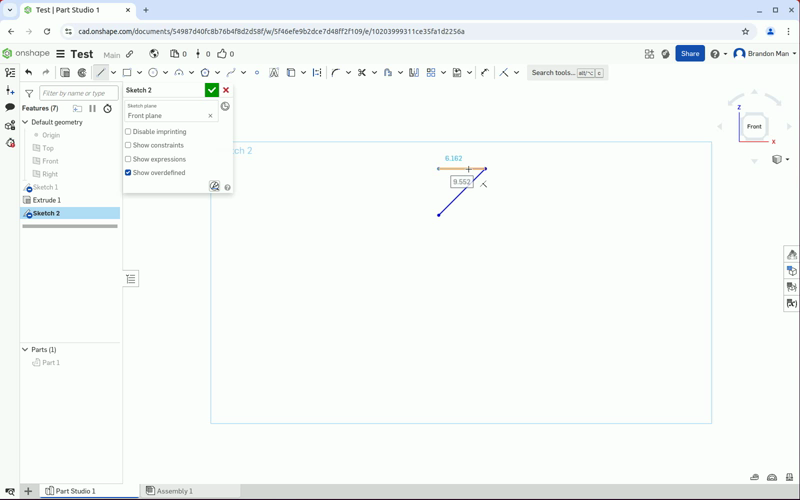
mouse_move(438, 215)
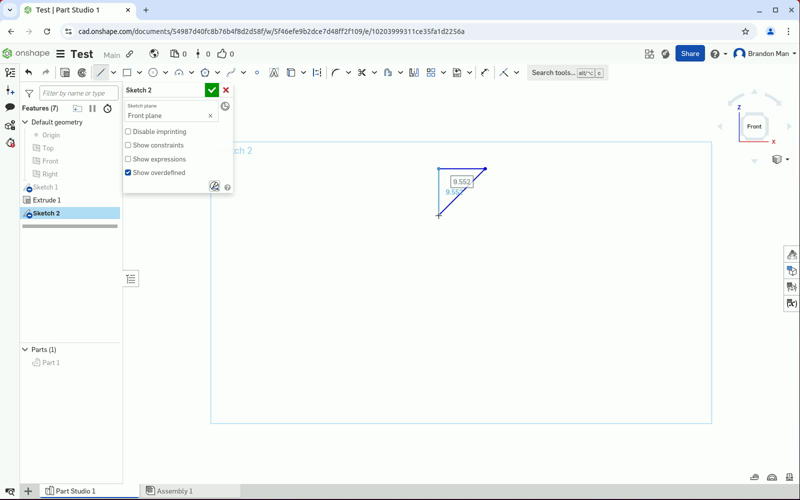
key_up(shift)
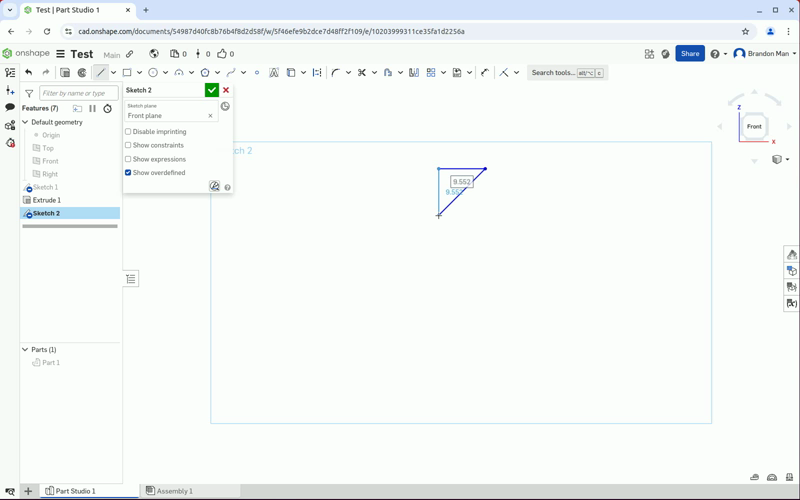
click(438, 215)
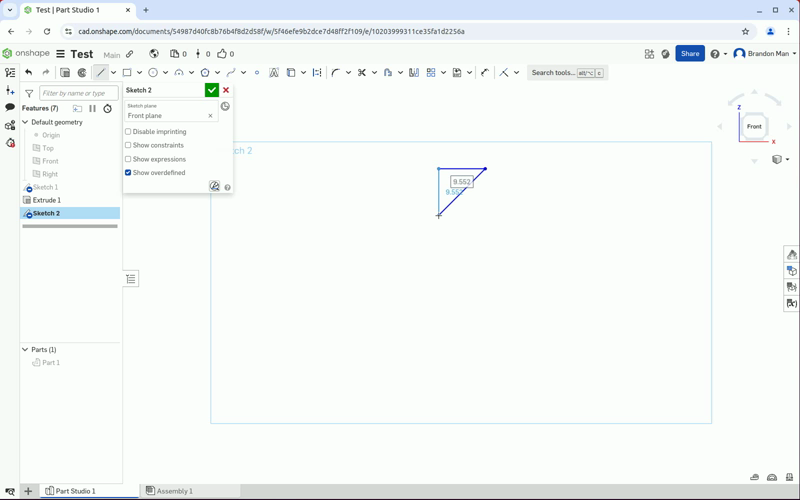
key(esc)
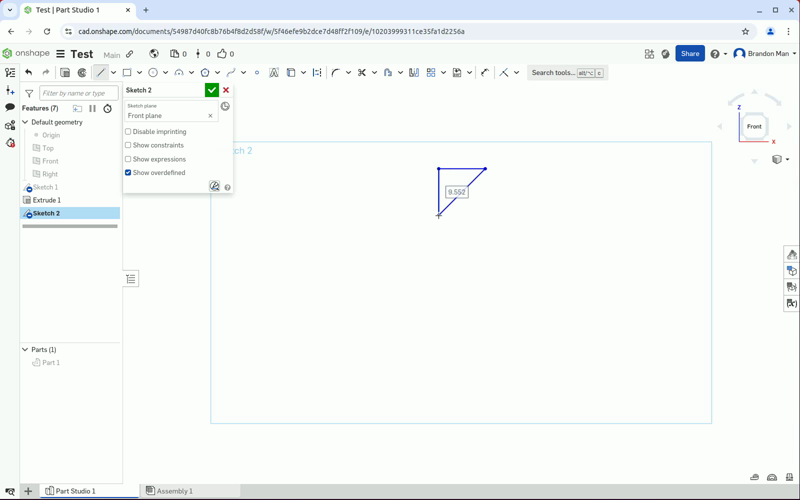
mouse_move(444, 196)
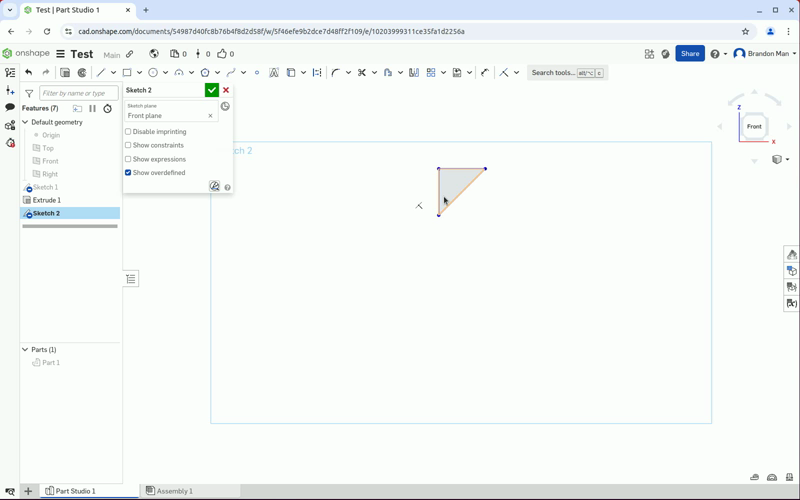
scroll(6)
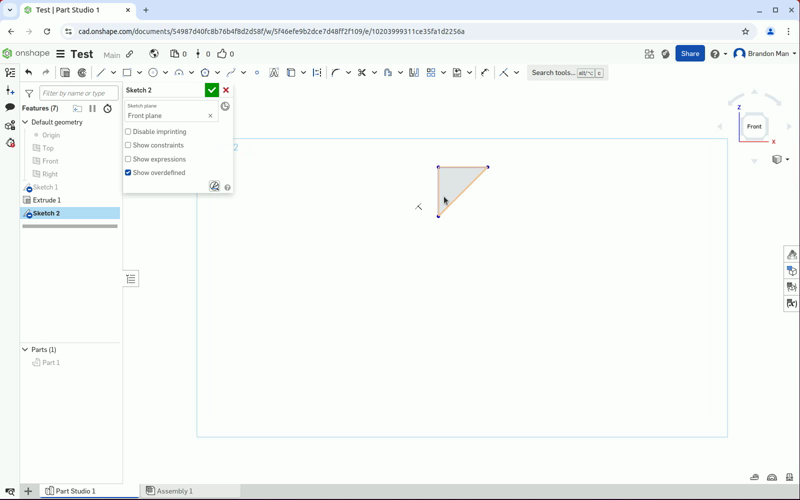
scroll(6)
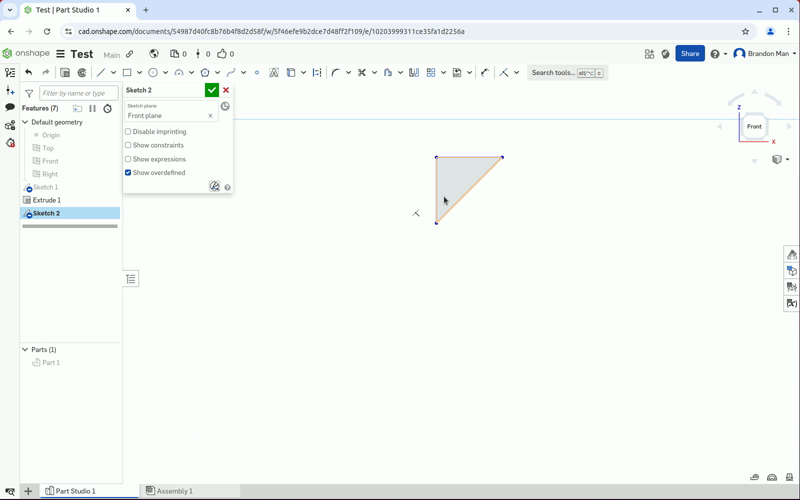
scroll(6)
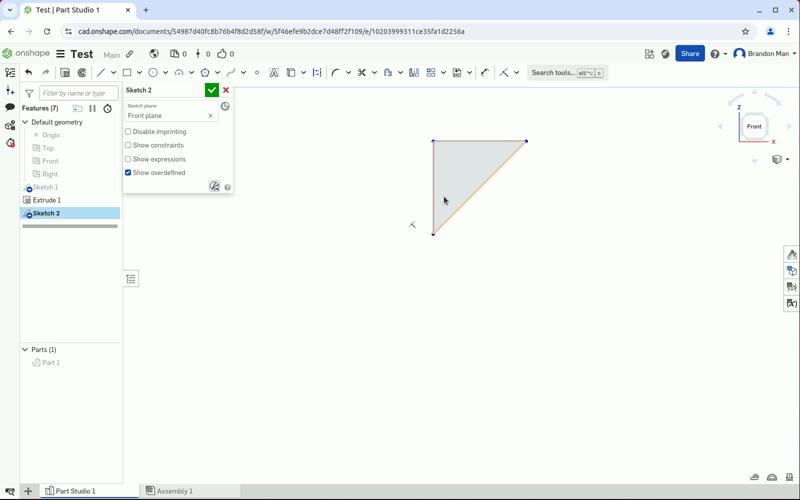
scroll(6)
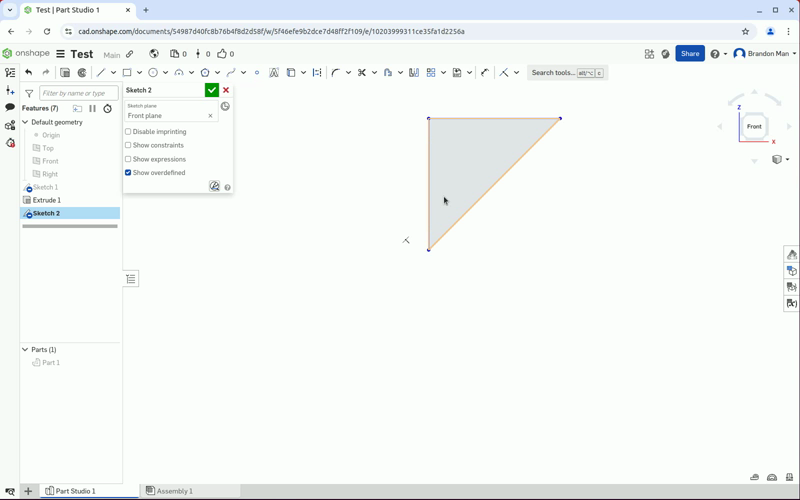
scroll(6)
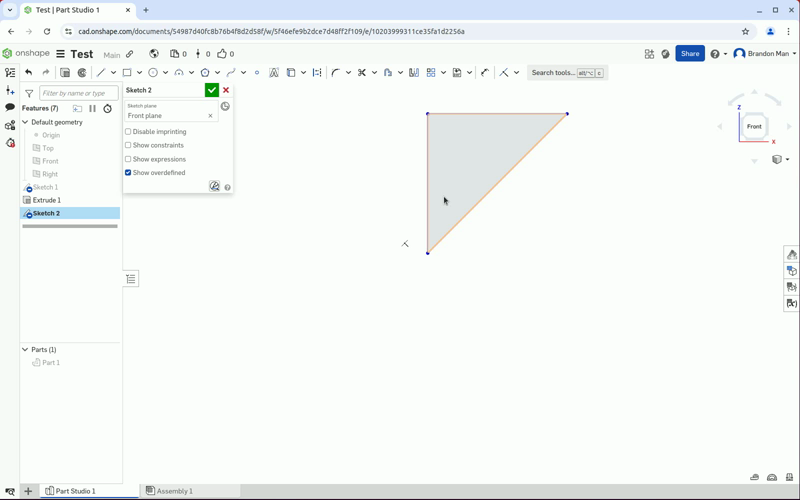
scroll(6)
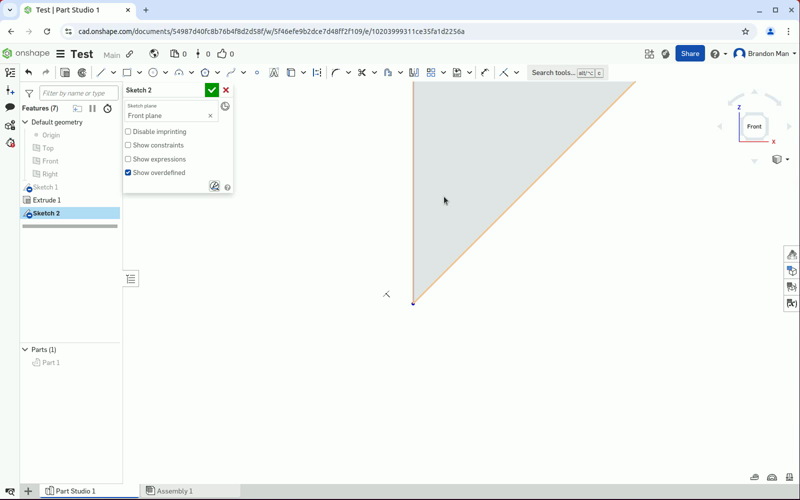
scroll(6)
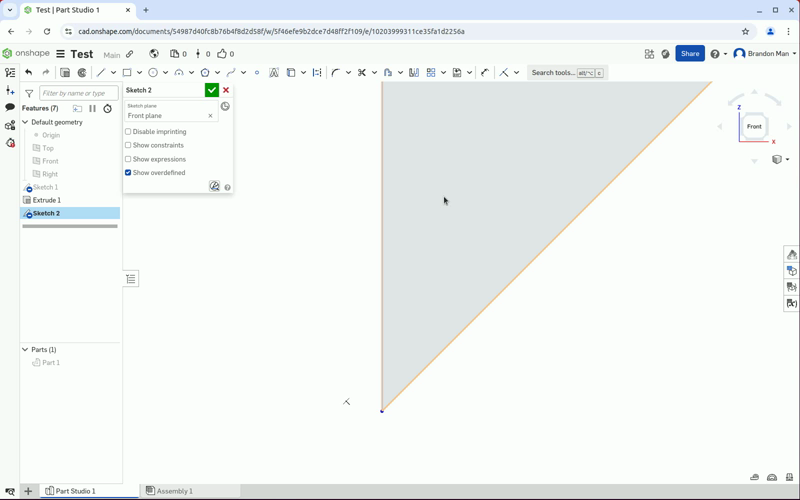
click(444, 196)
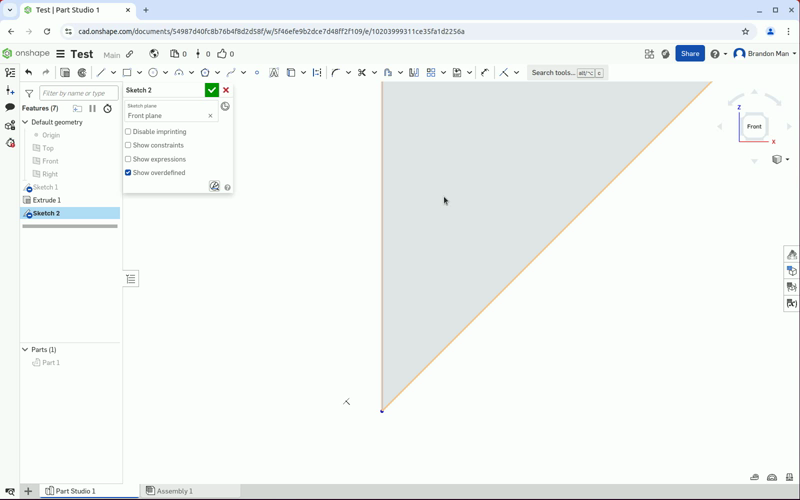
scroll(-6)
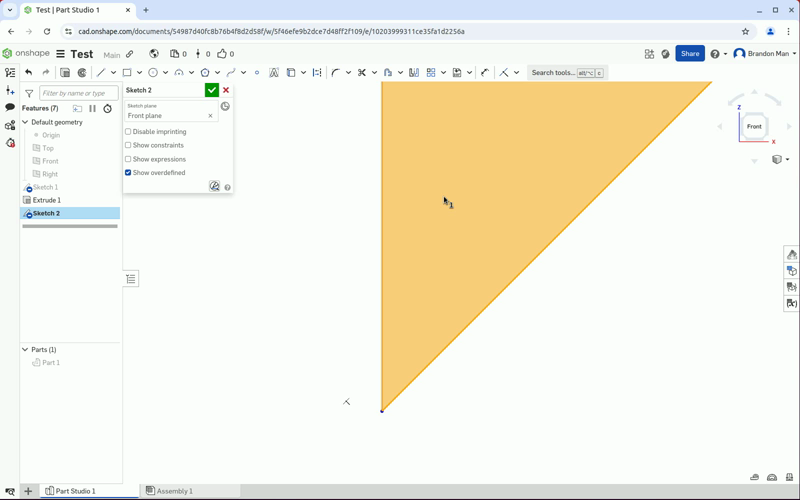
scroll(-6)
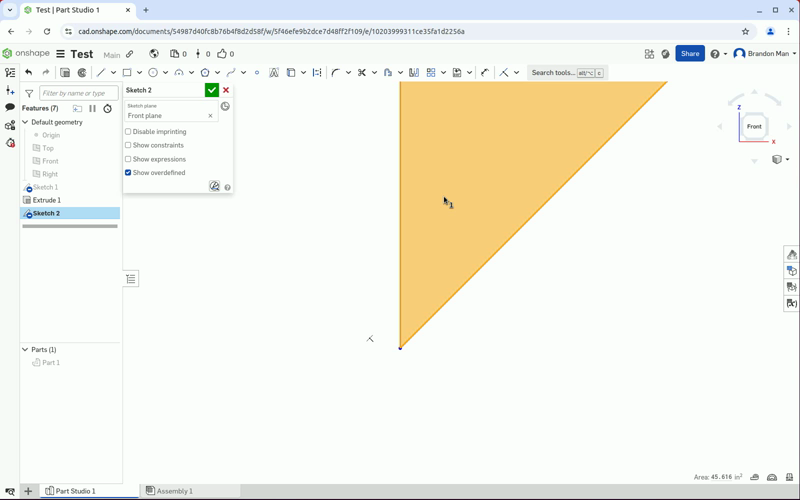
scroll(-6)
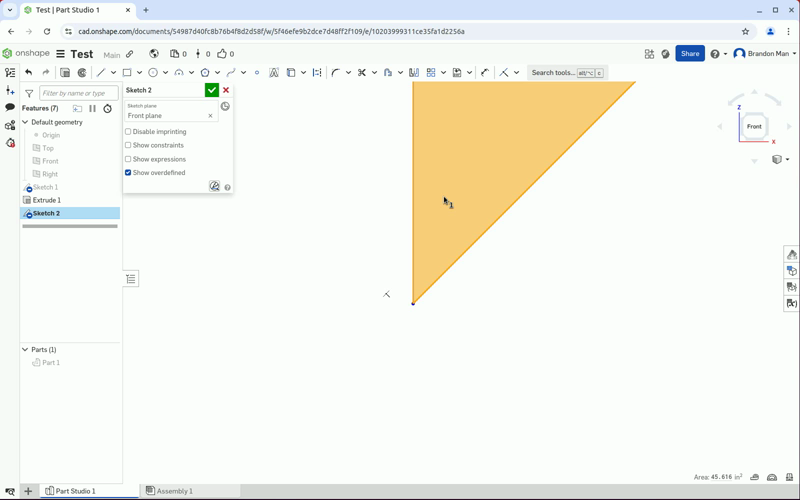
scroll(-6)
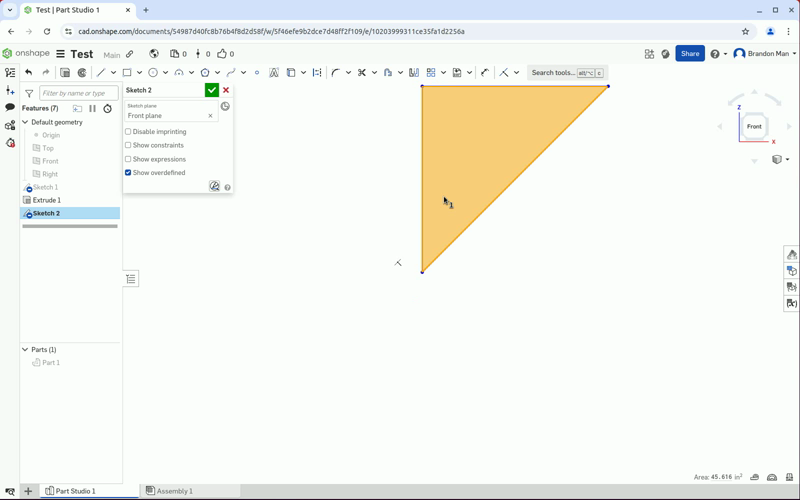
scroll(-6)
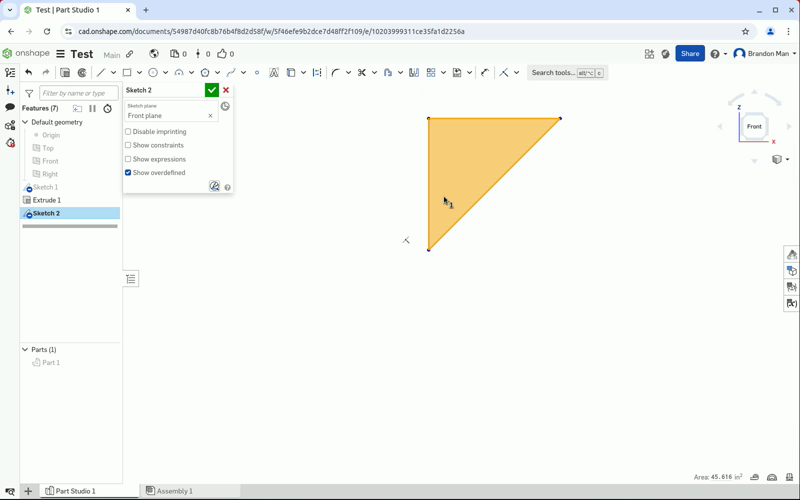
scroll(-6)
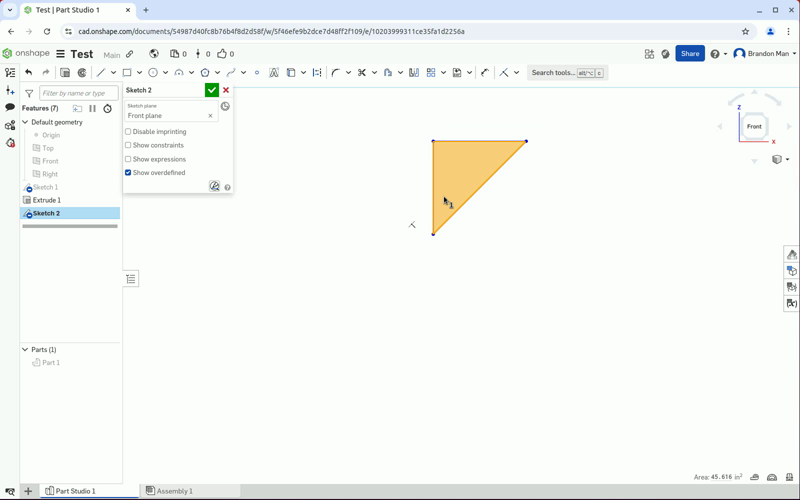
scroll(-6)
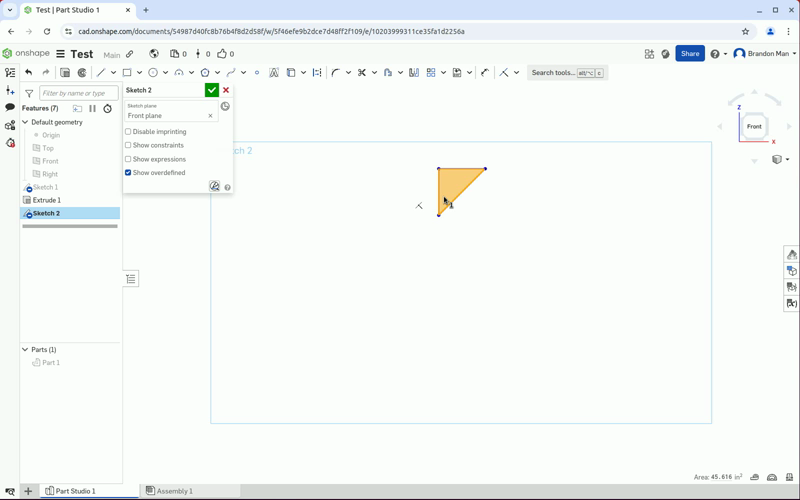
mouse_move(73, 352)
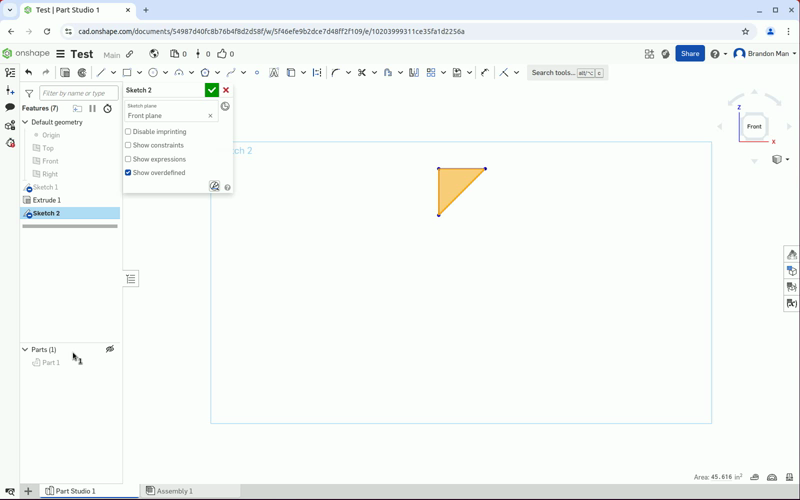
key(shift+y)
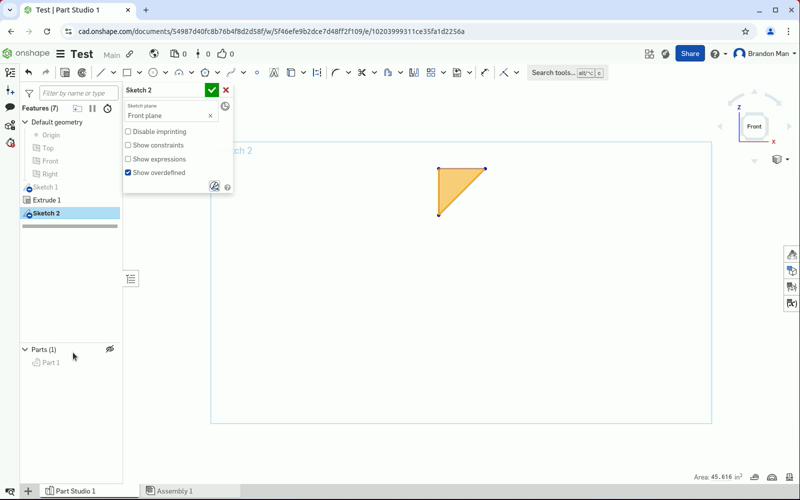
key(shift+e)
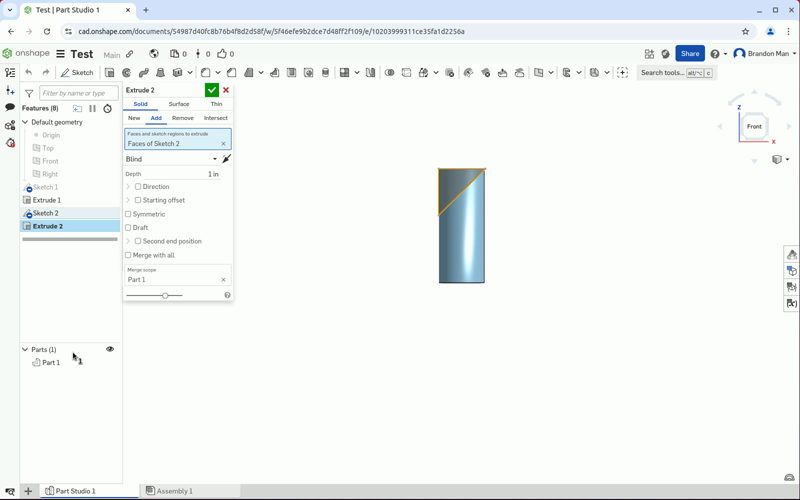
mouse_move(143, 106)
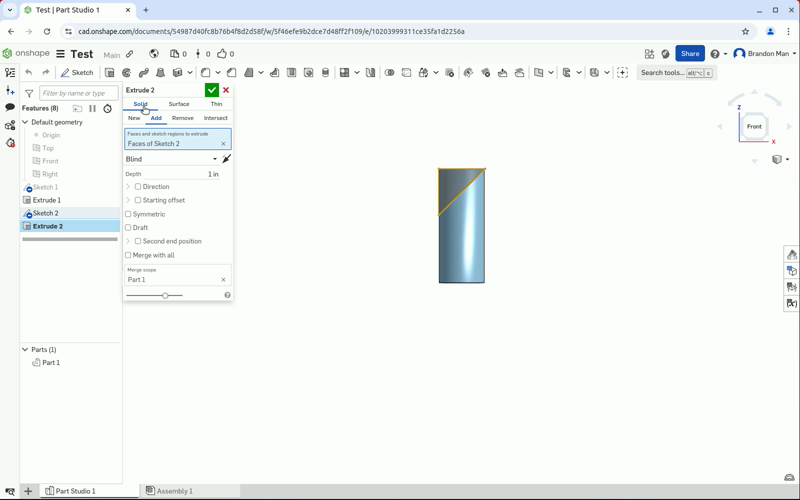
click(143, 106)
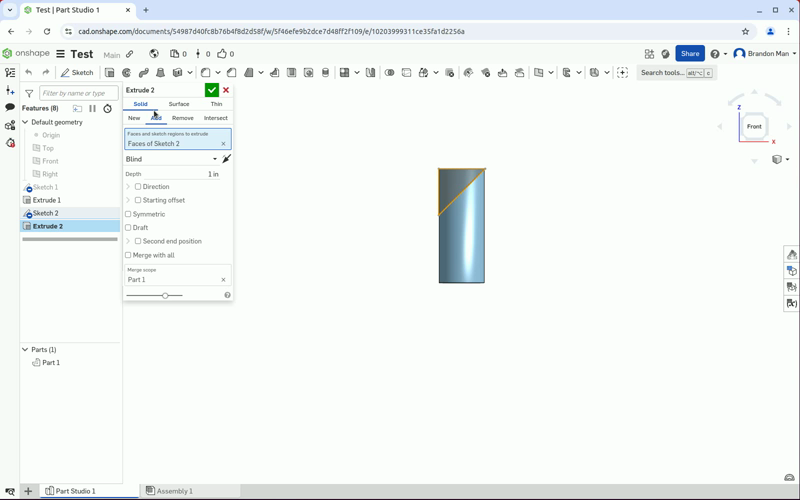
mouse_move(186, 120)
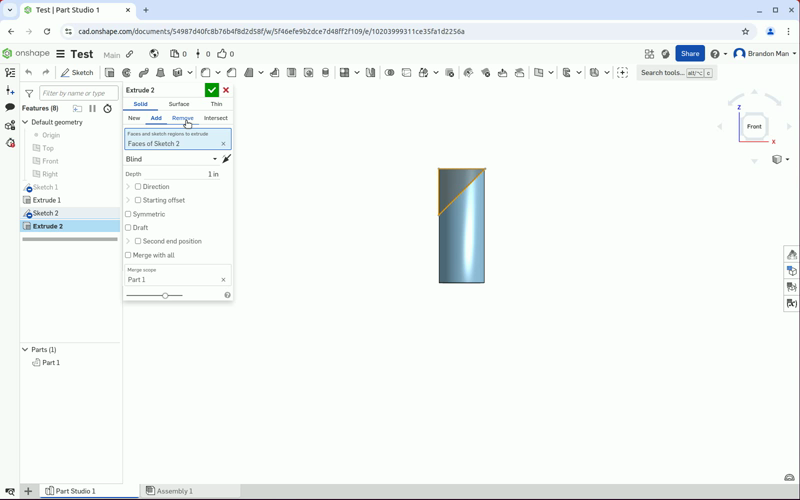
click(186, 120)
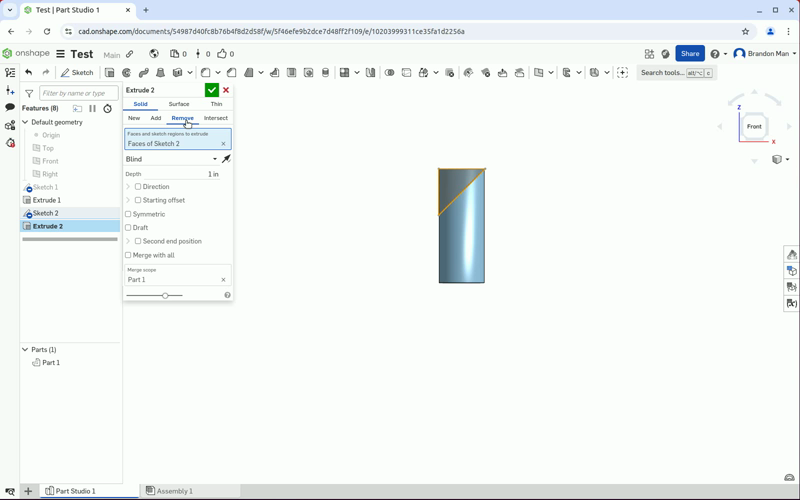
key(tab, 4)
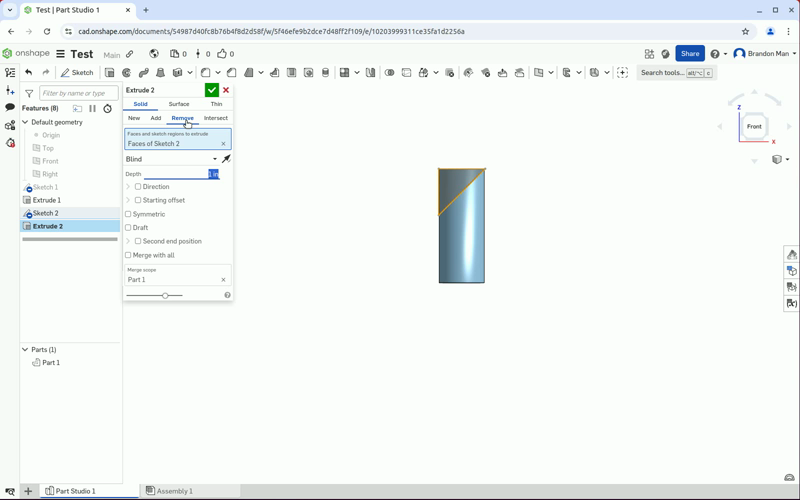
text(11.554)
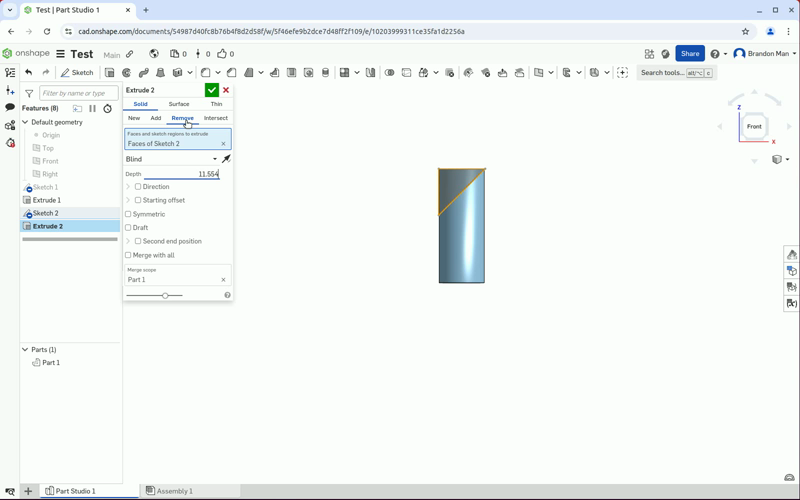
key(tab, 3)
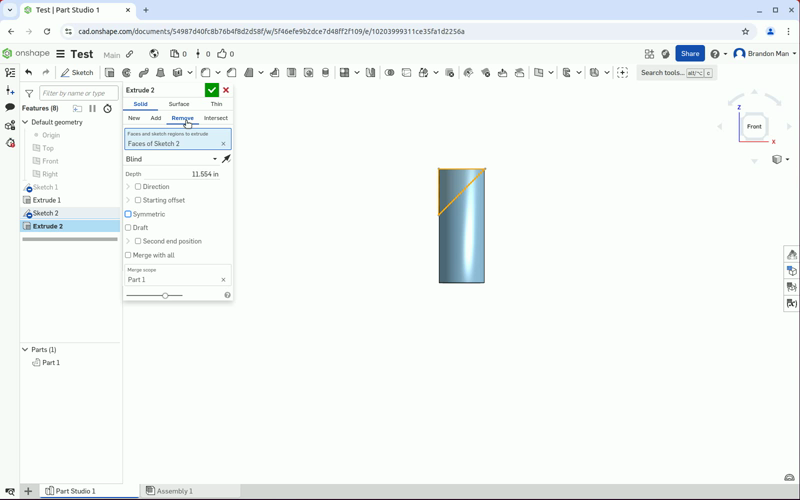
key(space)
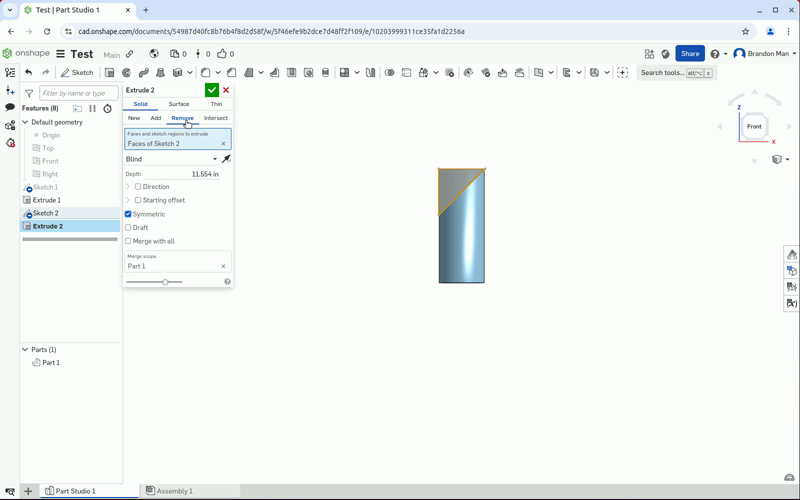
key(tab, 2)
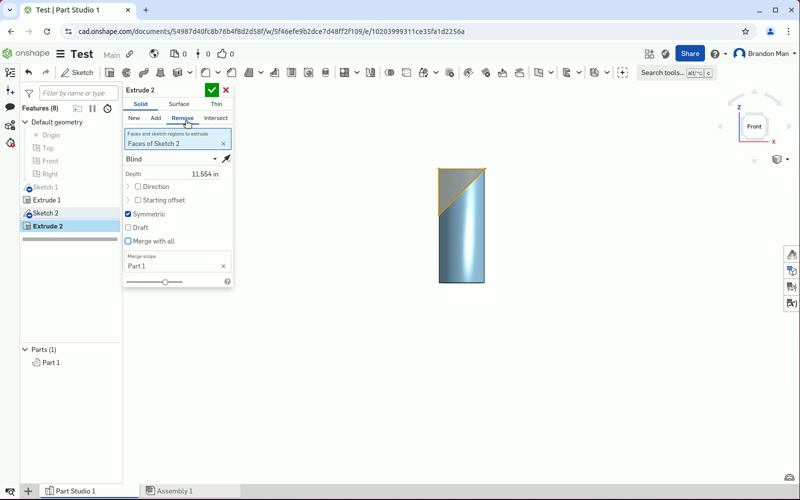
key(space)
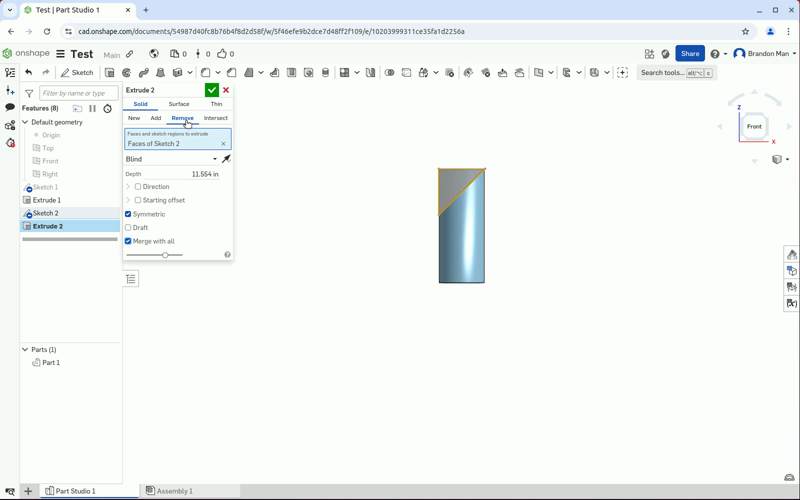
key(enter)
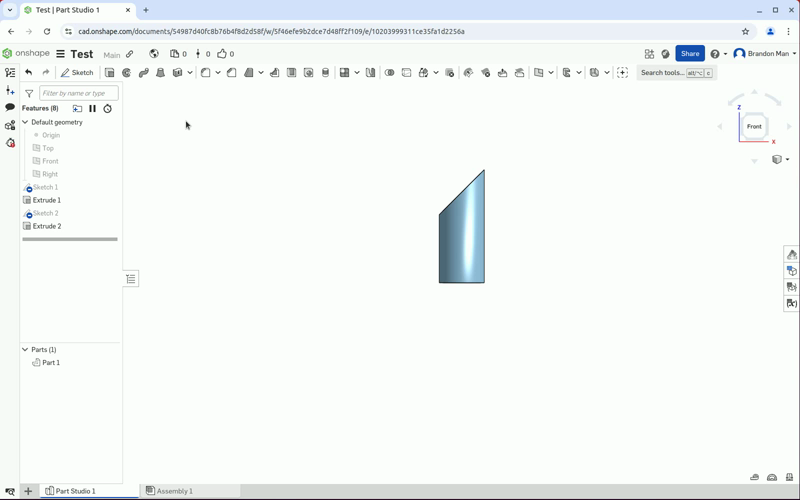
key(shift+h)
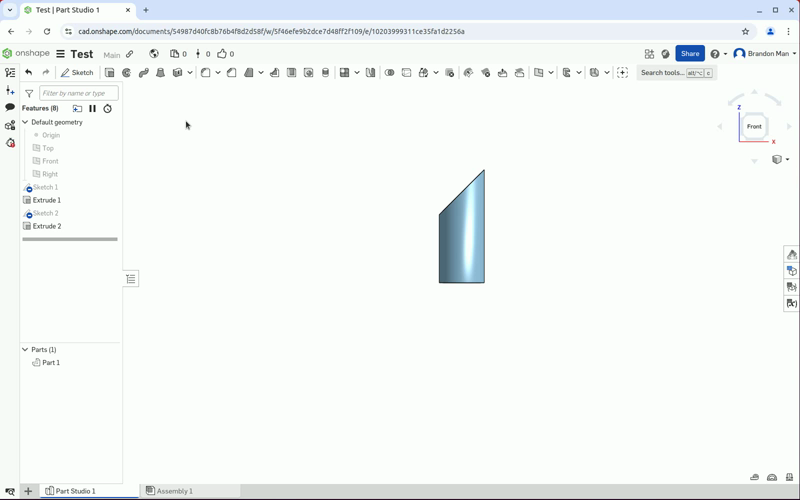
key(shift+h)
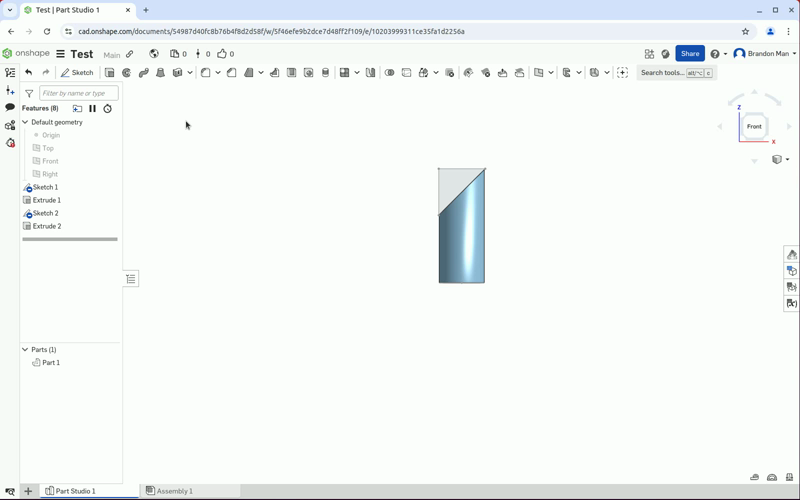
key(shift+7)
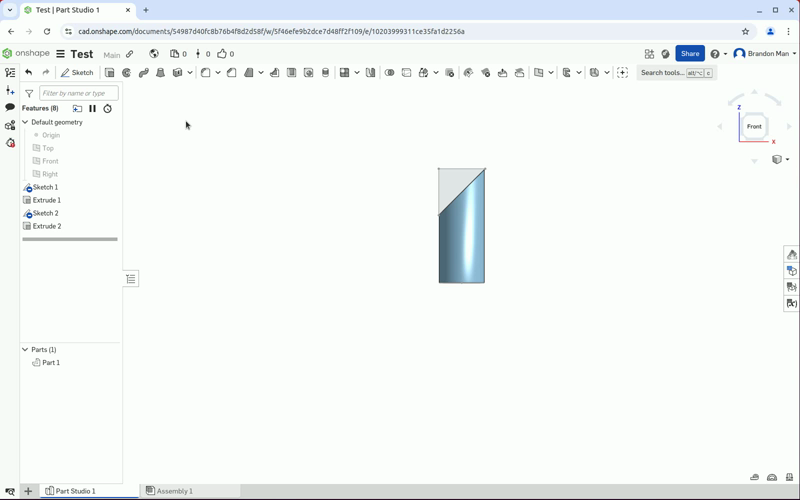
key(left, 2)
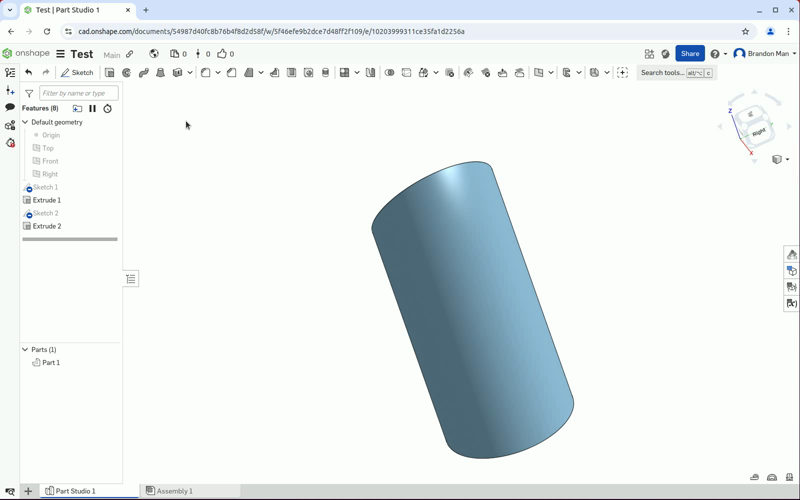
key(down, 2)
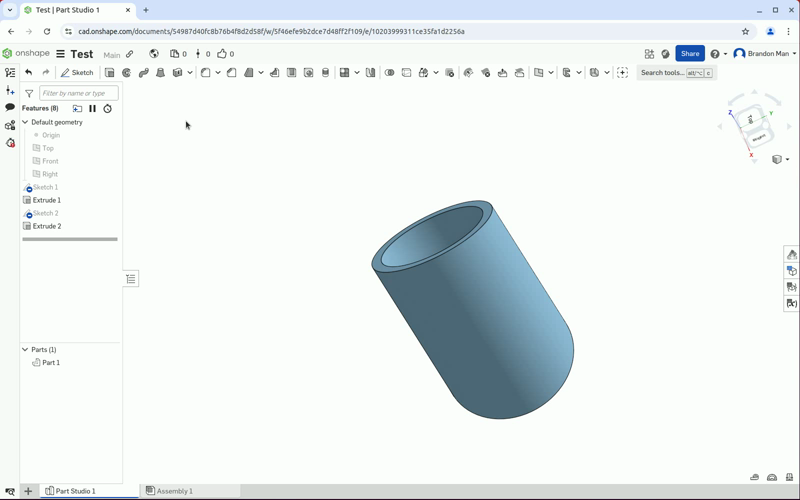
key(up, 2)
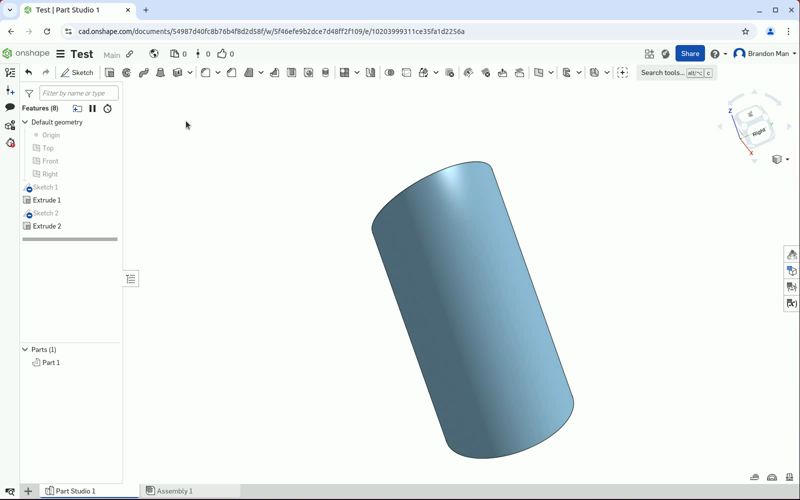
key(right, 2)
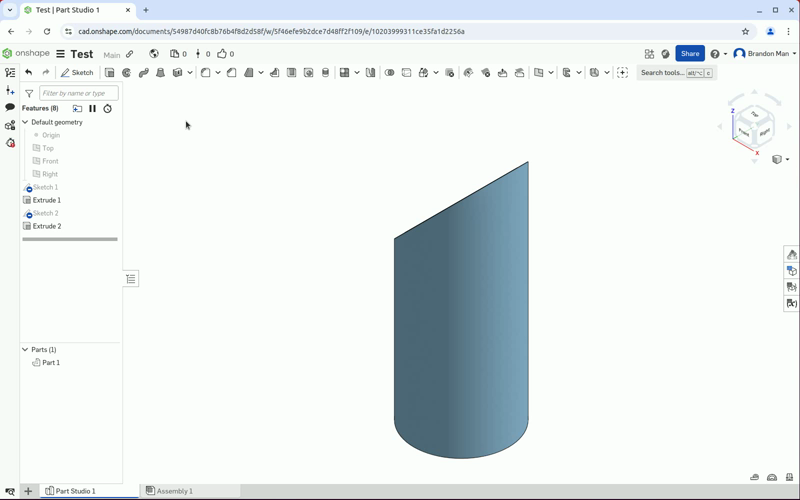
mouse_move(73, 189)
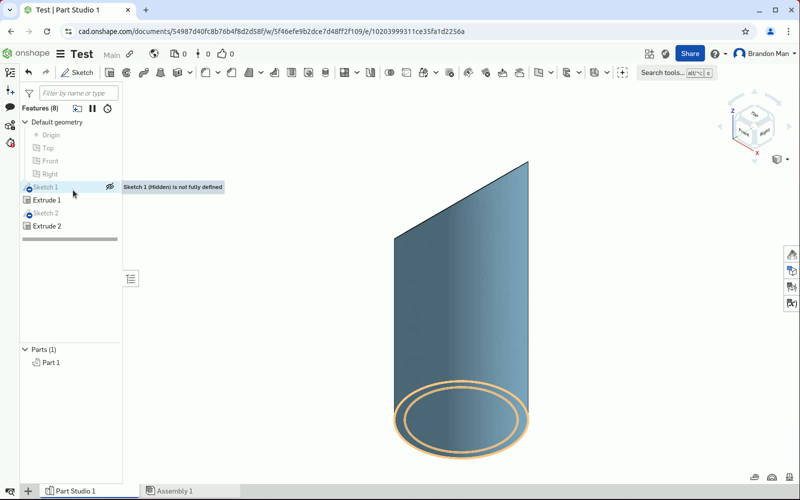
click(73, 189)